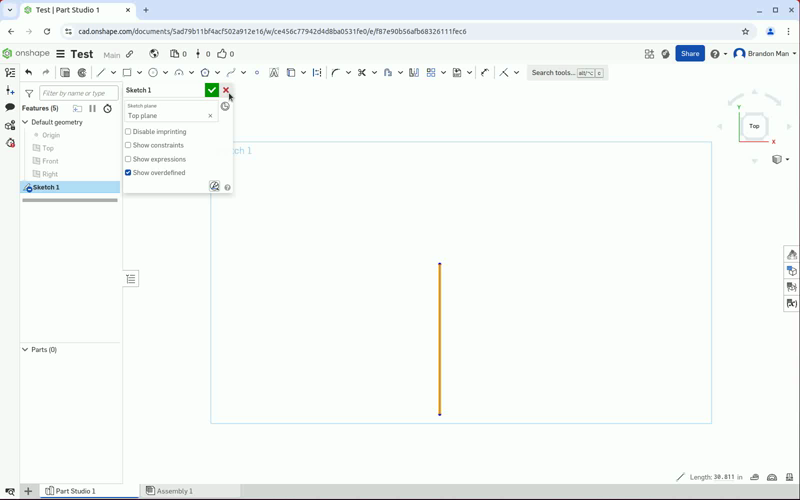
key(shift+h)
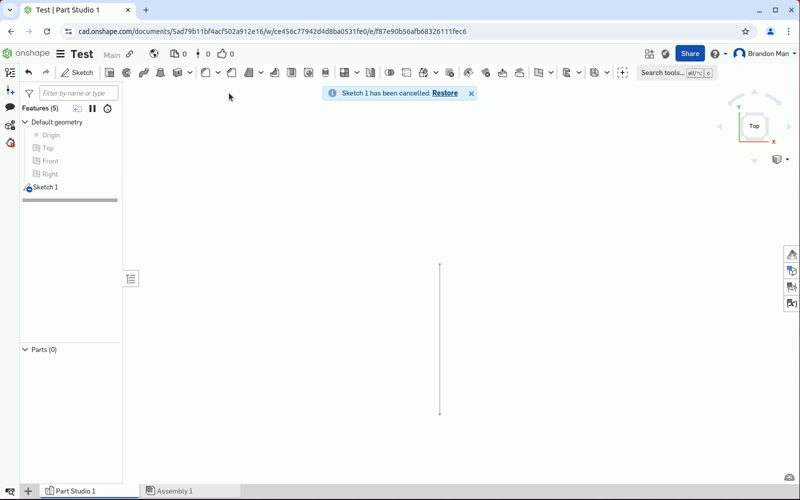
key(shift+s)
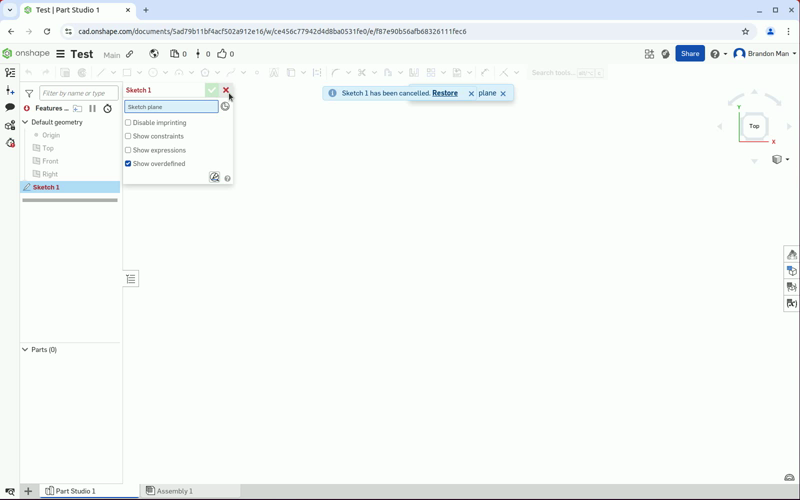
mouse_move(73, 150)
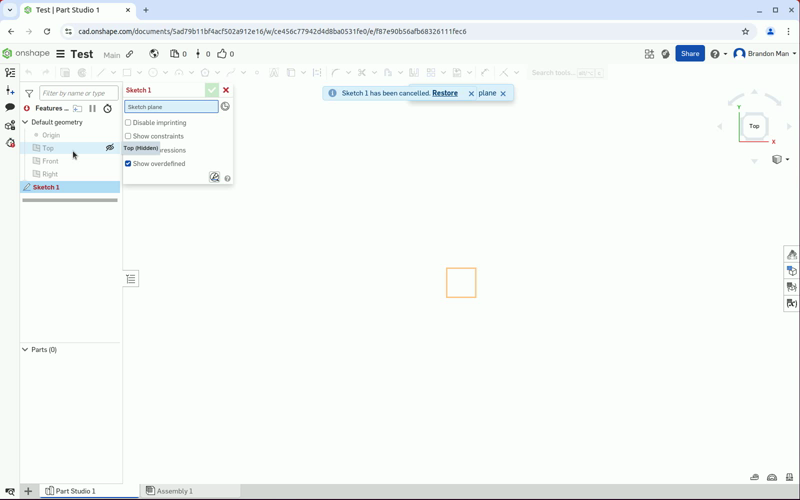
click(73, 150)
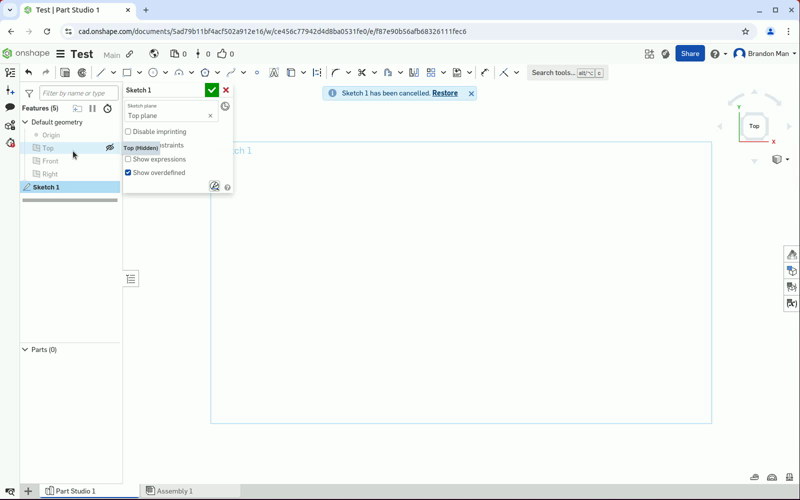
mouse_move(73, 352)
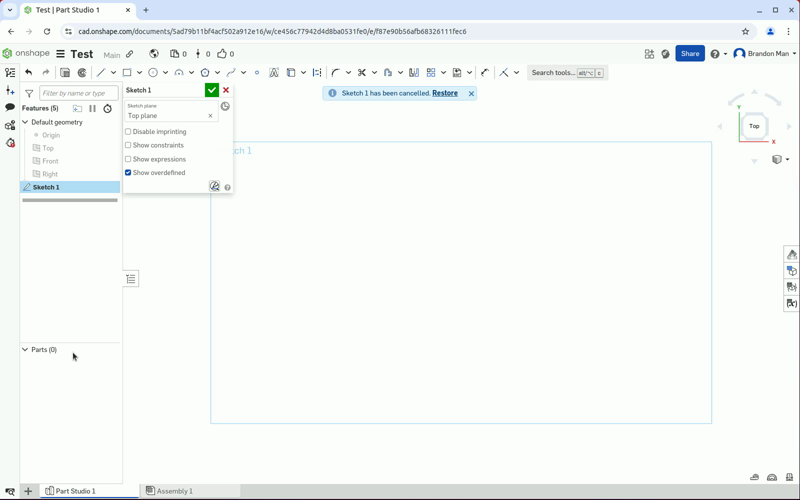
key(y)
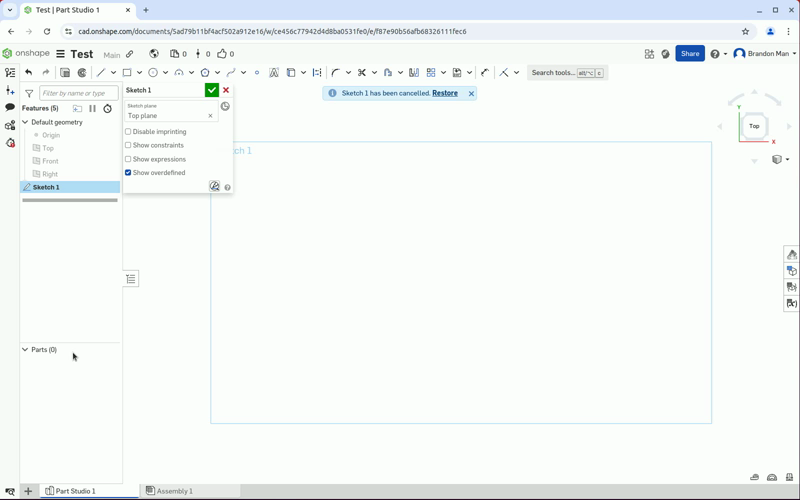
key(l)
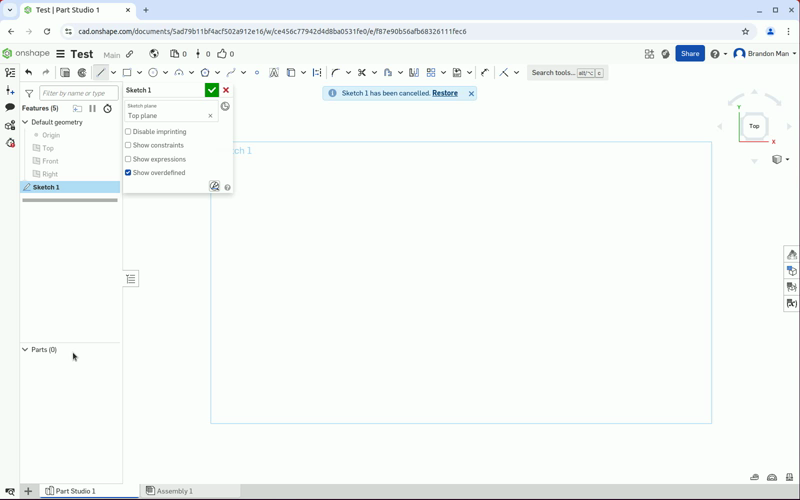
key_down(shift)
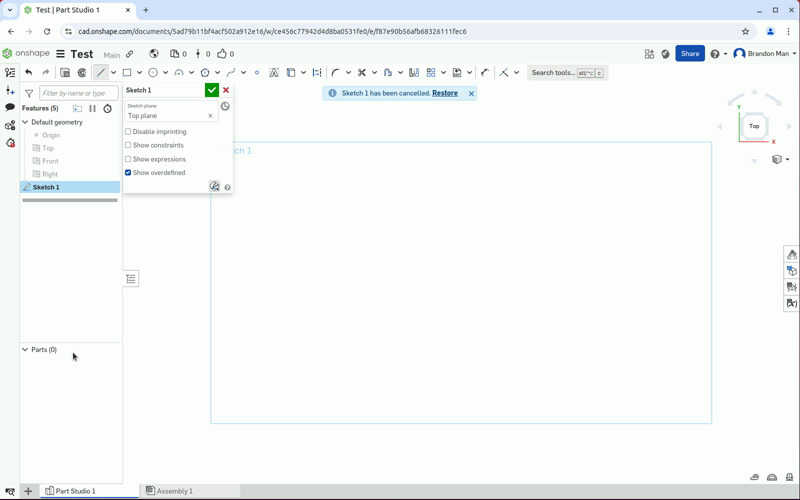
mouse_move(369, 282)
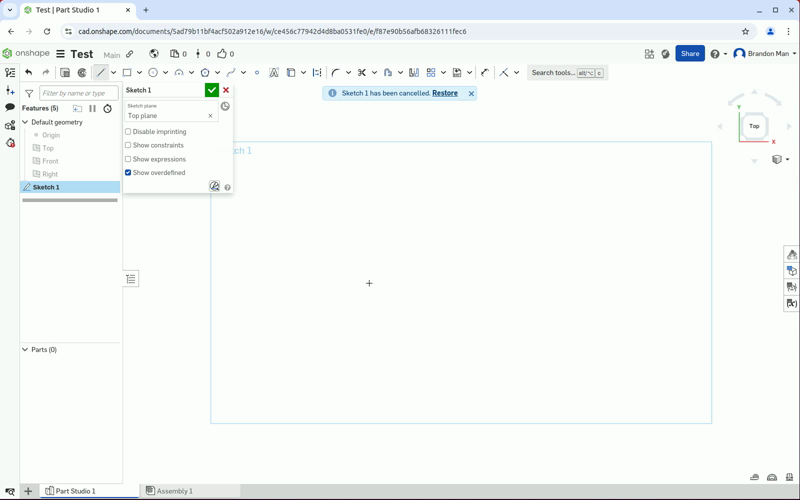
click(369, 282)
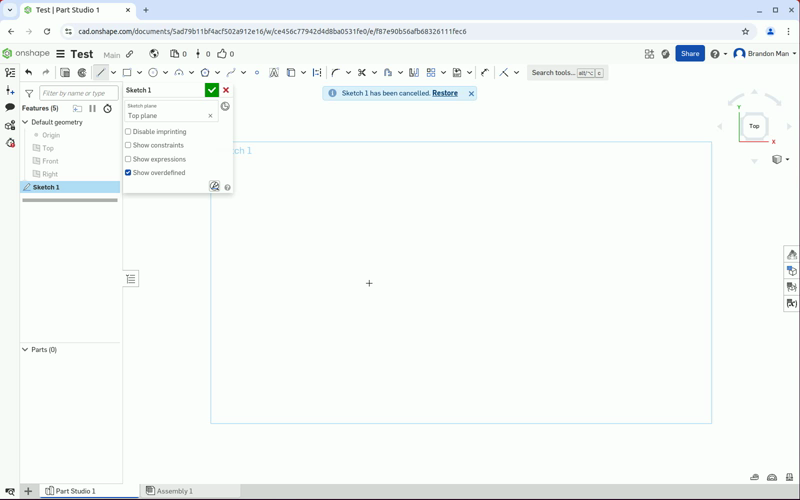
key_up(shift)
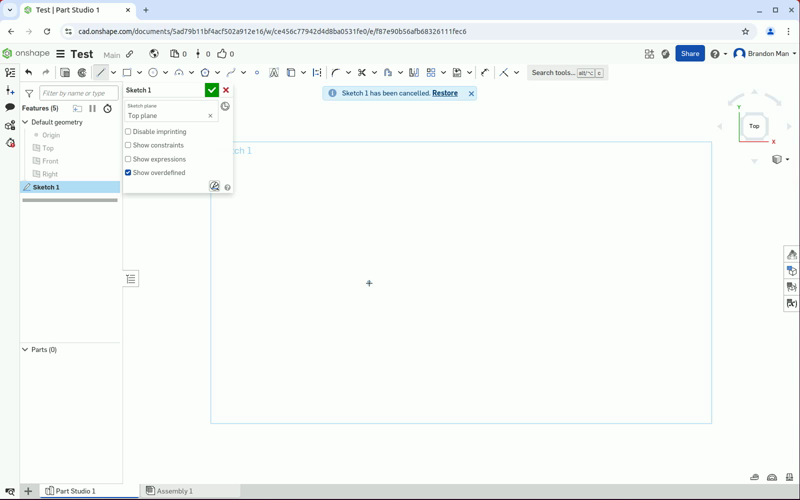
key_down(shift)
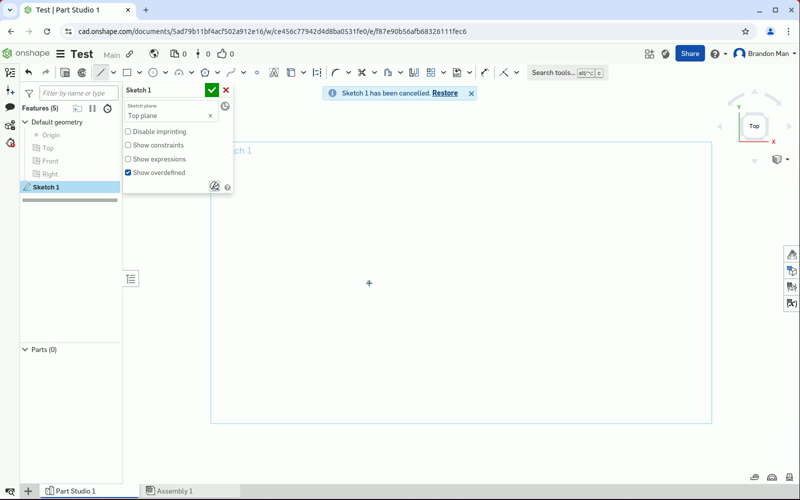
mouse_move(491, 282)
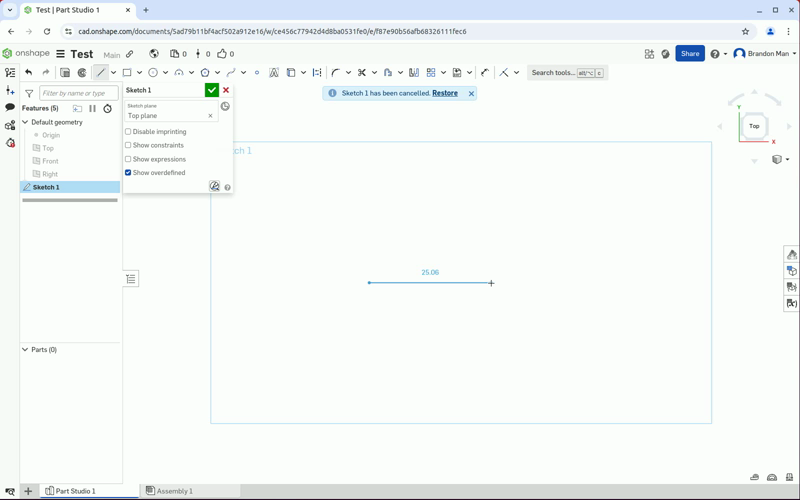
click(491, 282)
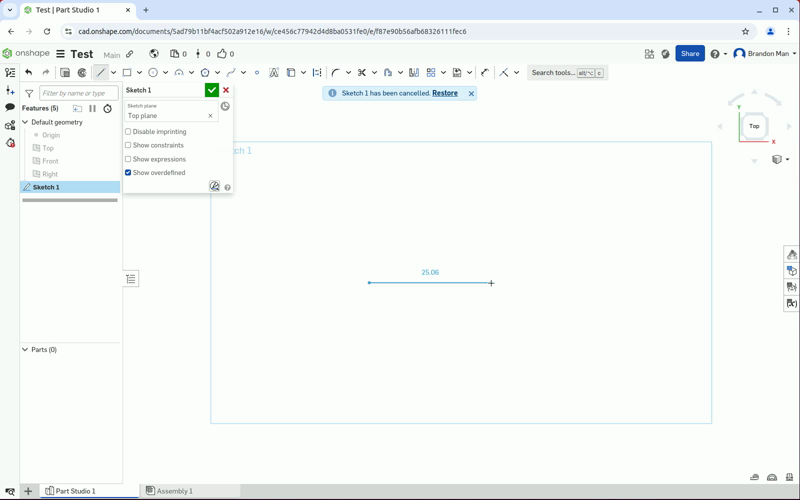
key_up(shift)
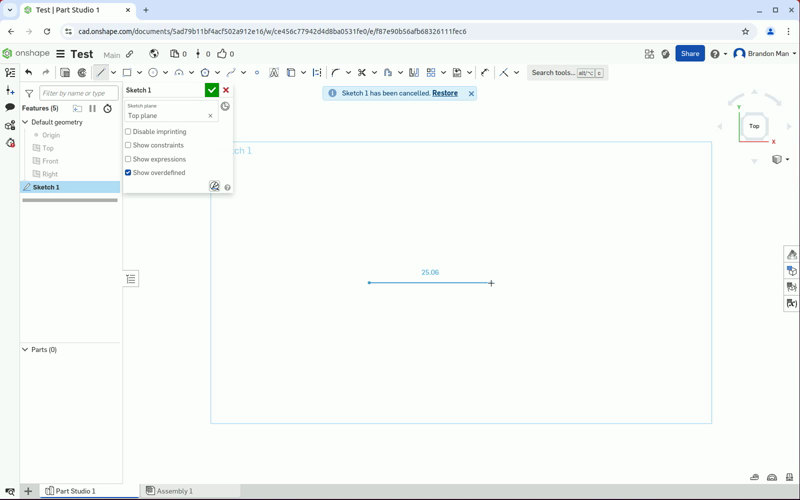
key(esc)
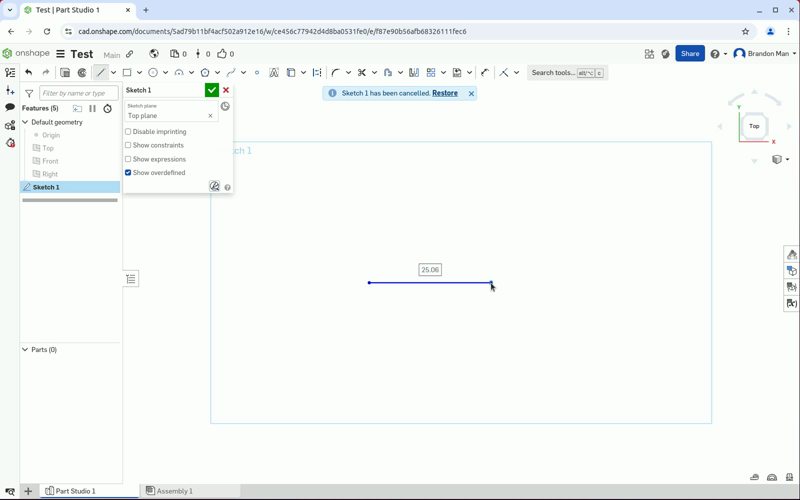
key(a)
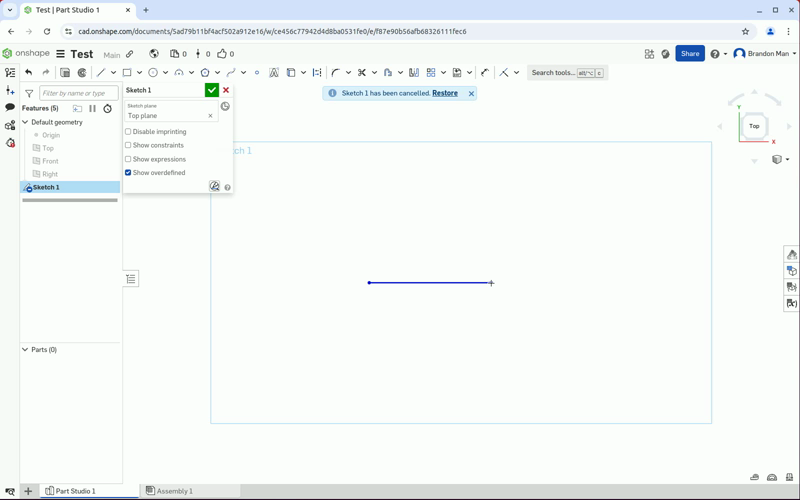
mouse_move(491, 282)
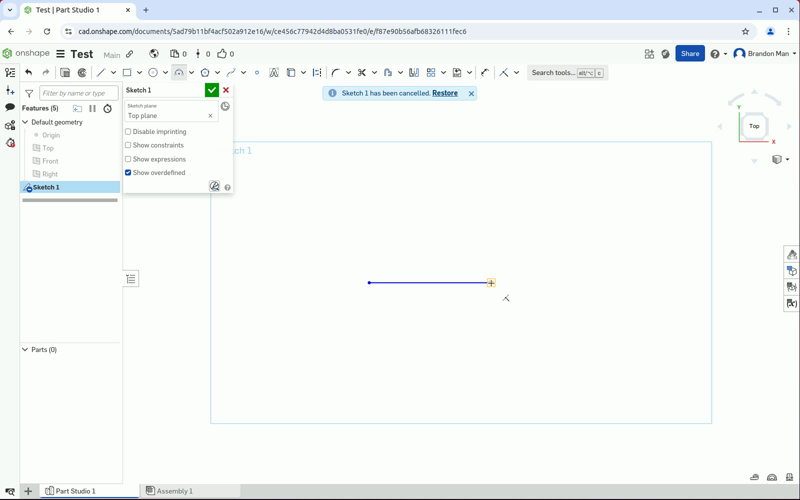
click(491, 282)
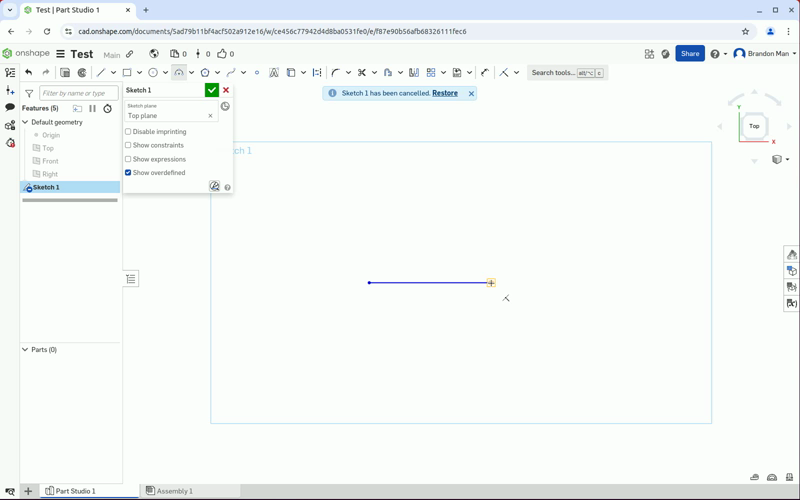
key_down(shift)
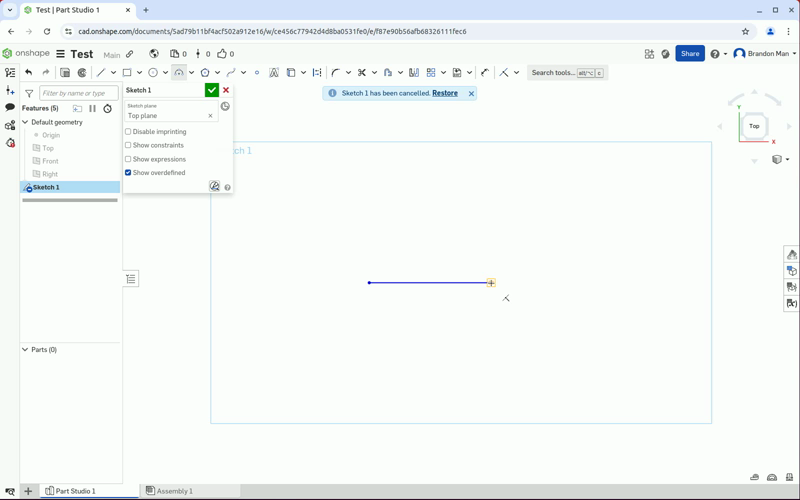
mouse_move(491, 240)
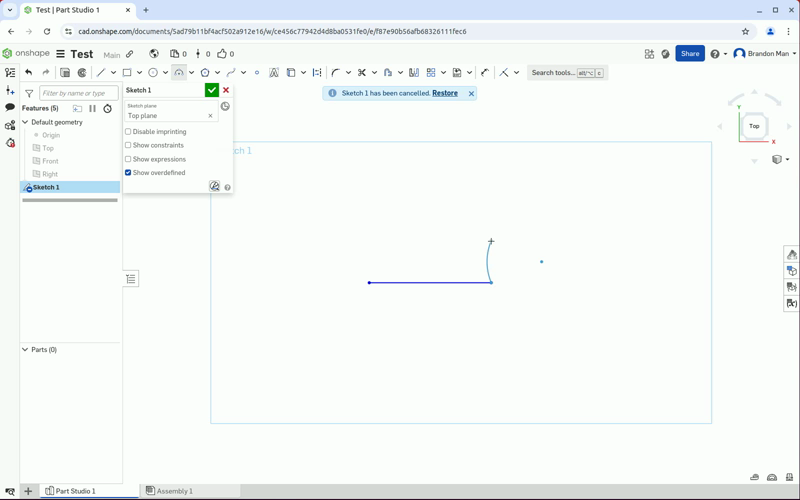
click(491, 240)
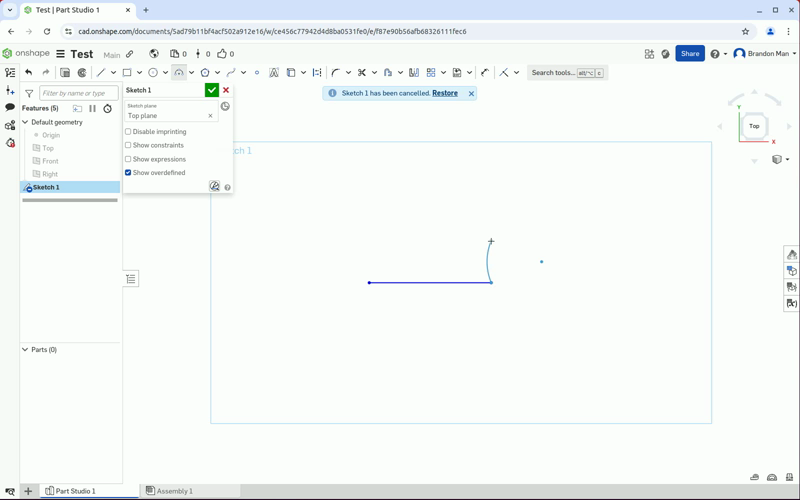
mouse_move(512, 261)
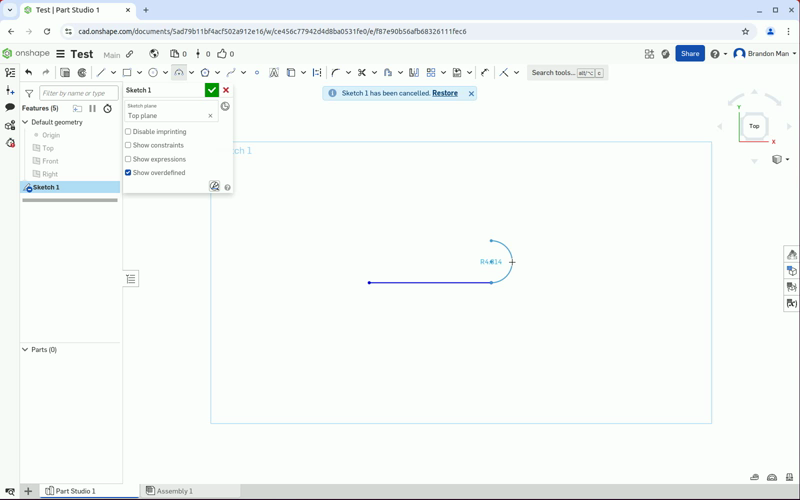
click(512, 261)
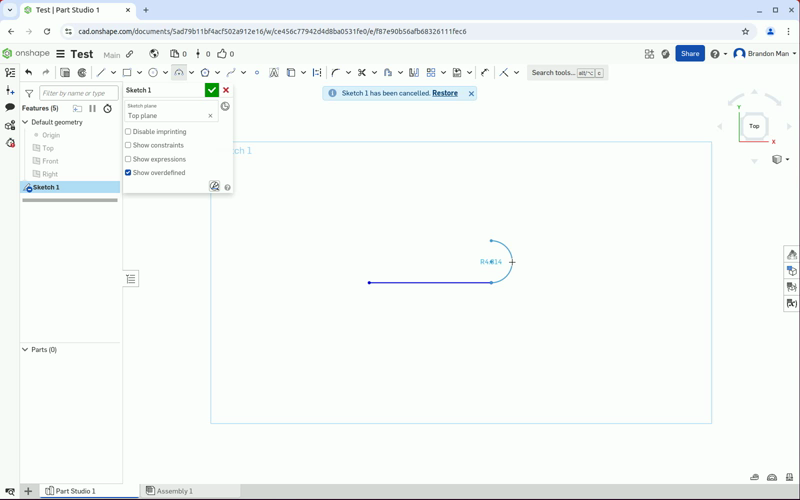
key_up(shift)
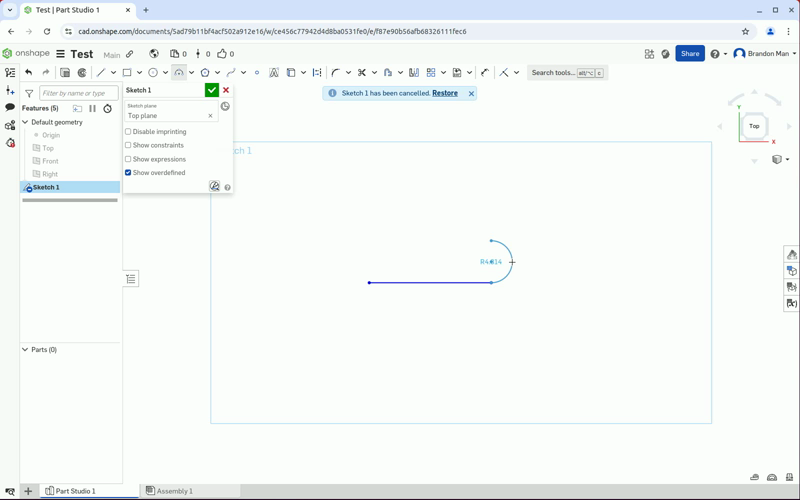
key(esc)
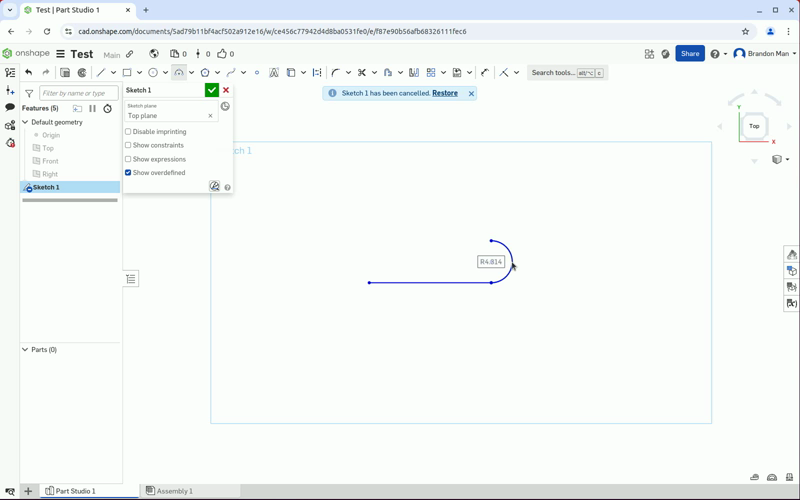
key(l)
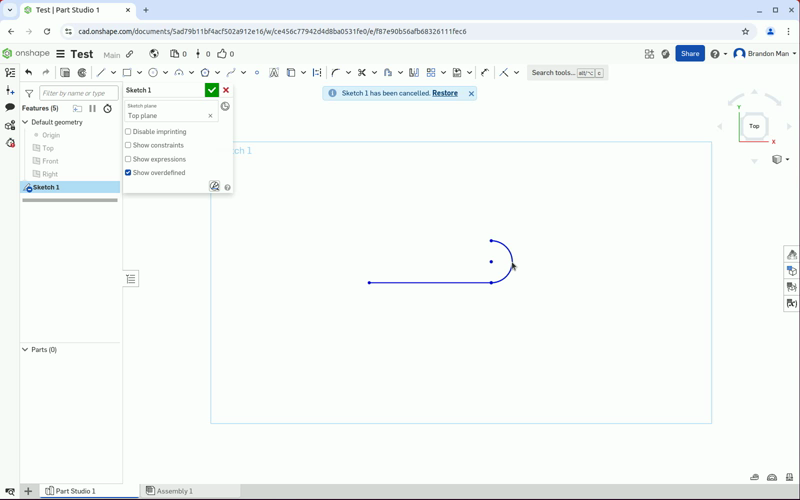
mouse_move(491, 240)
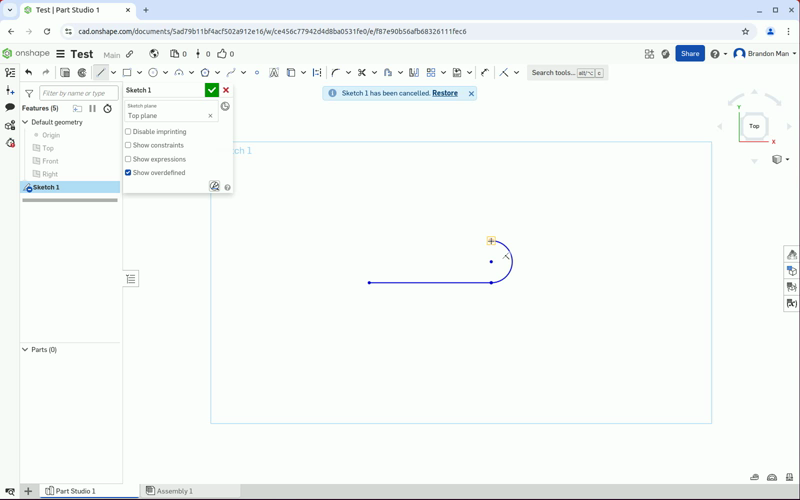
click(491, 240)
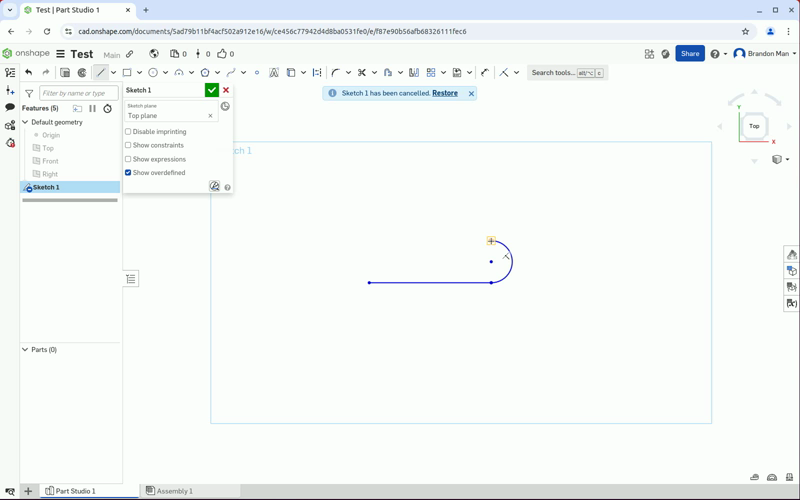
key_down(shift)
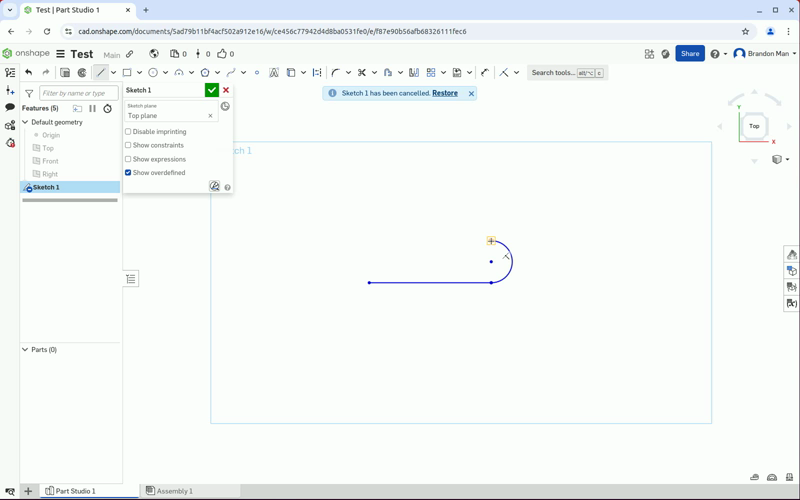
mouse_move(369, 240)
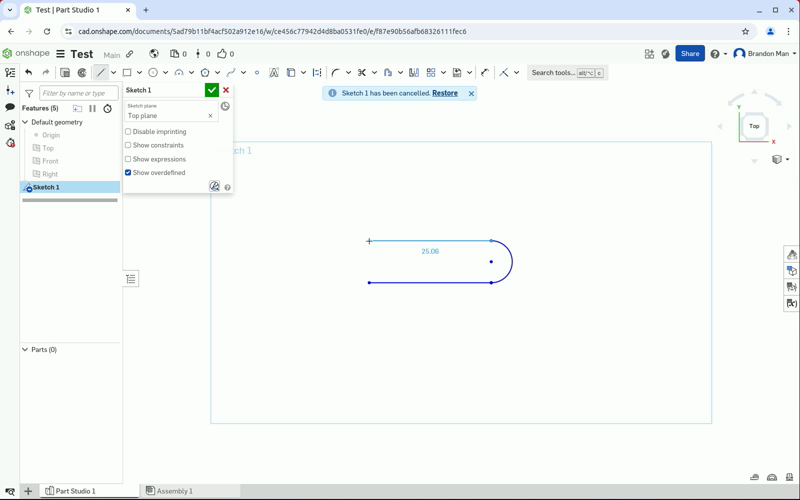
click(369, 240)
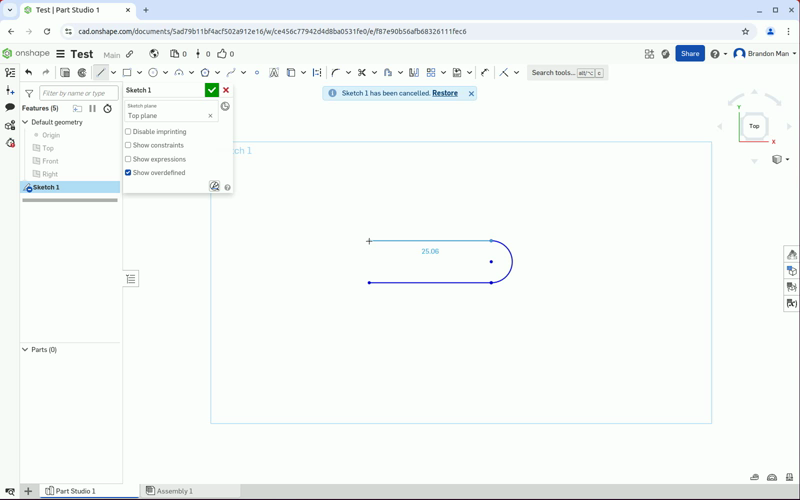
key_up(shift)
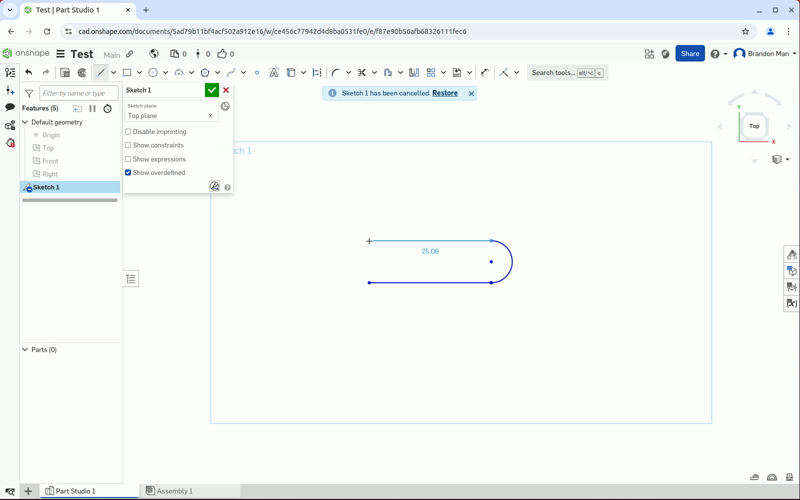
key(esc)
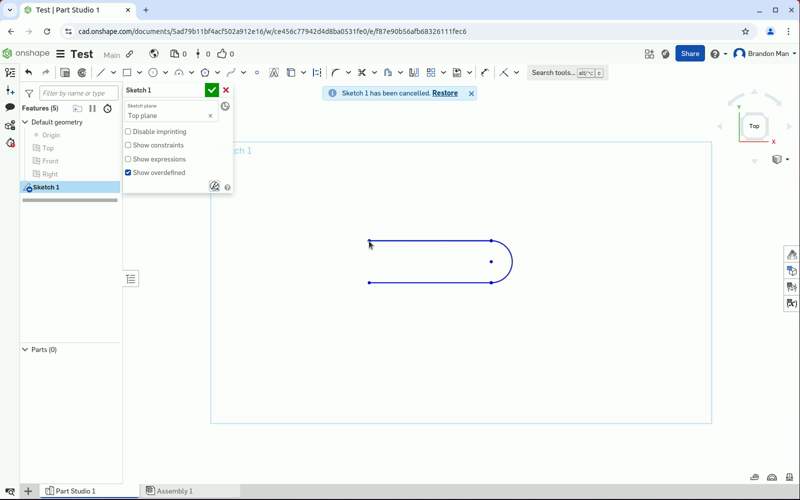
key(a)
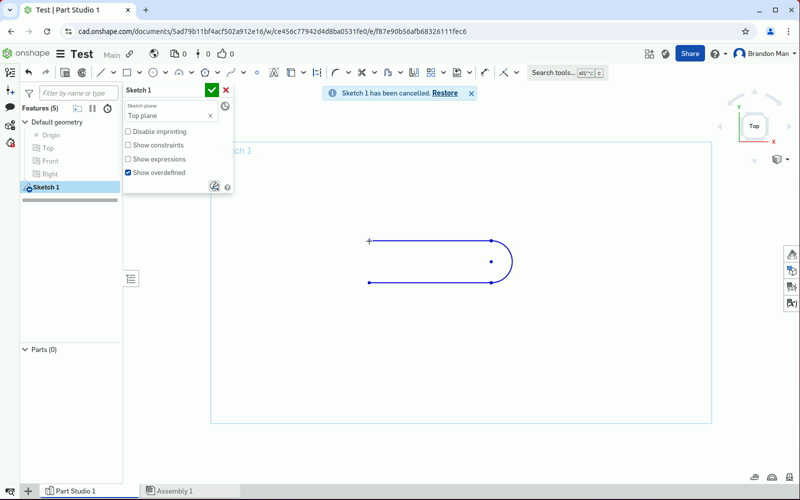
mouse_move(369, 240)
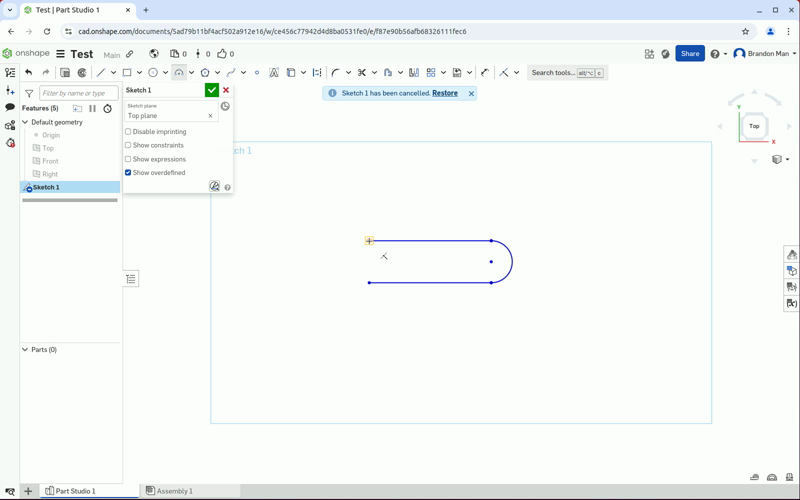
click(369, 240)
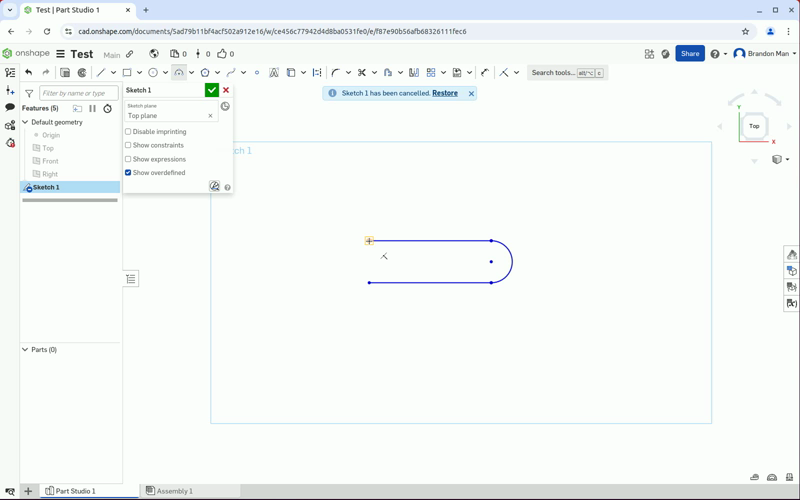
mouse_move(369, 282)
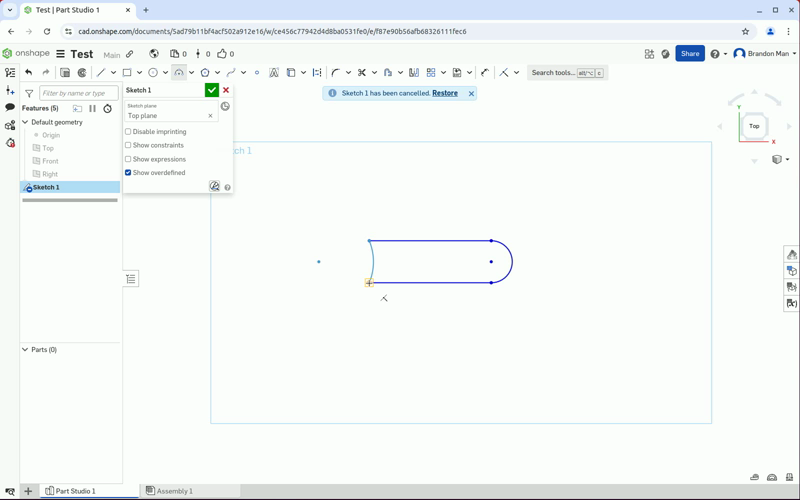
click(369, 282)
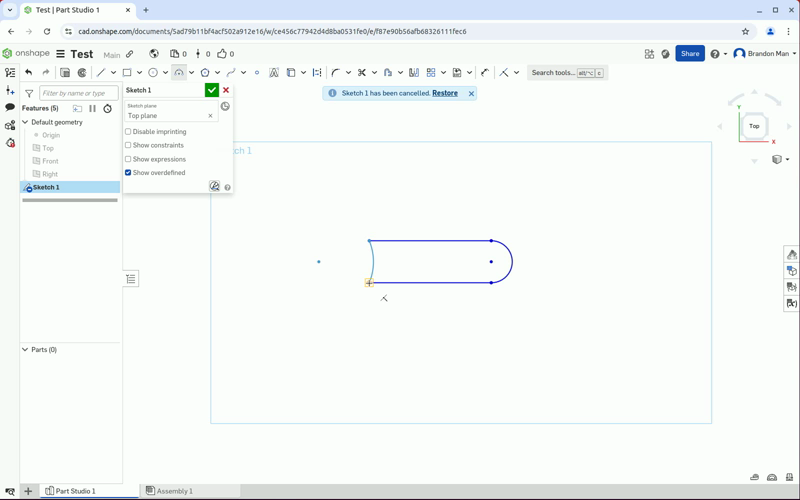
key_down(shift)
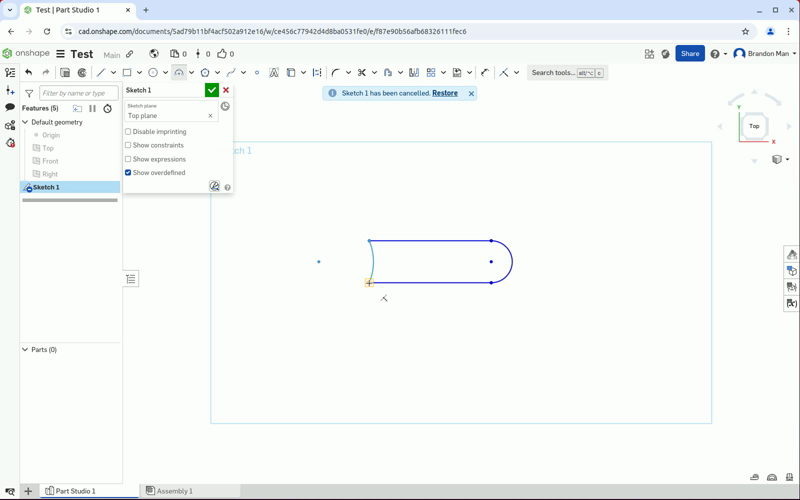
mouse_move(348, 261)
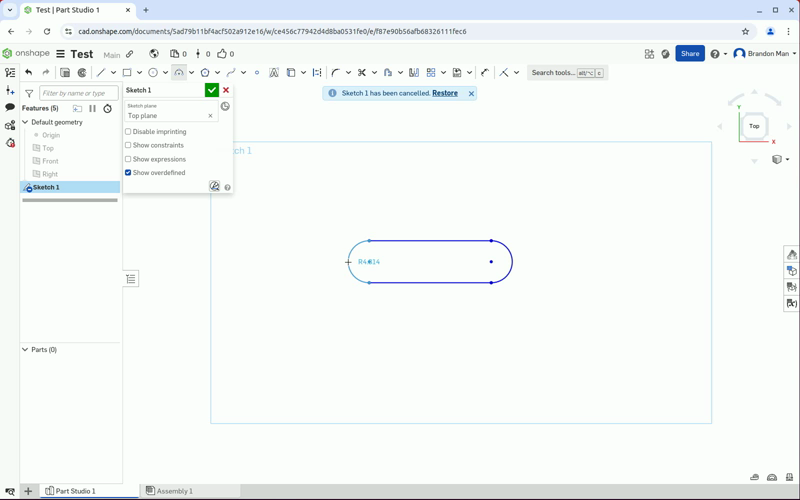
click(348, 261)
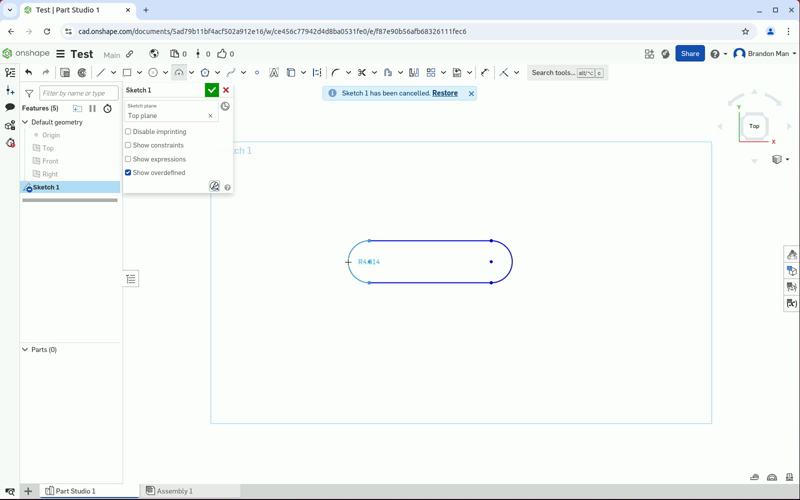
key_up(shift)
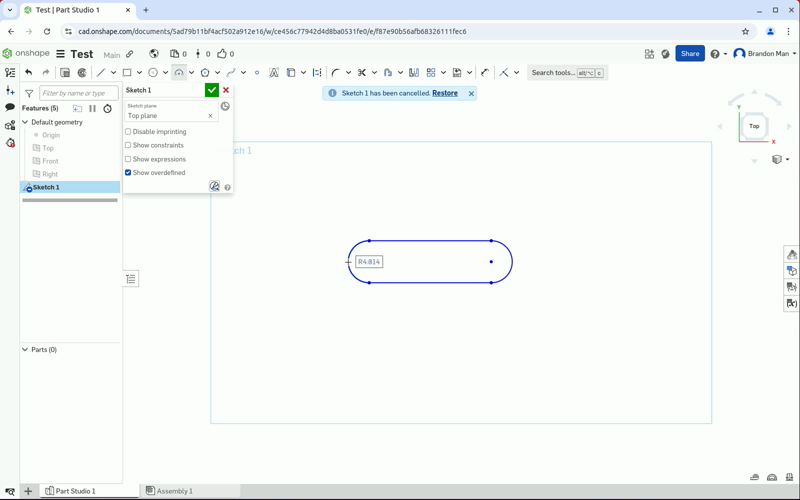
key(esc)
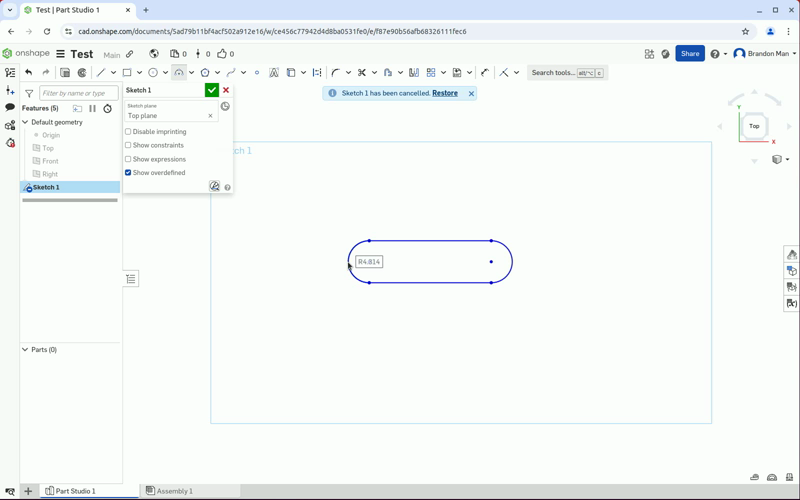
mouse_move(466, 258)
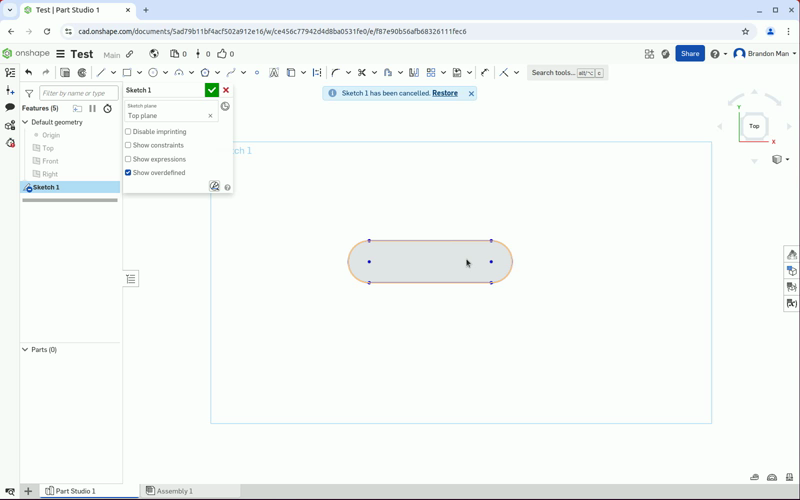
click(466, 258)
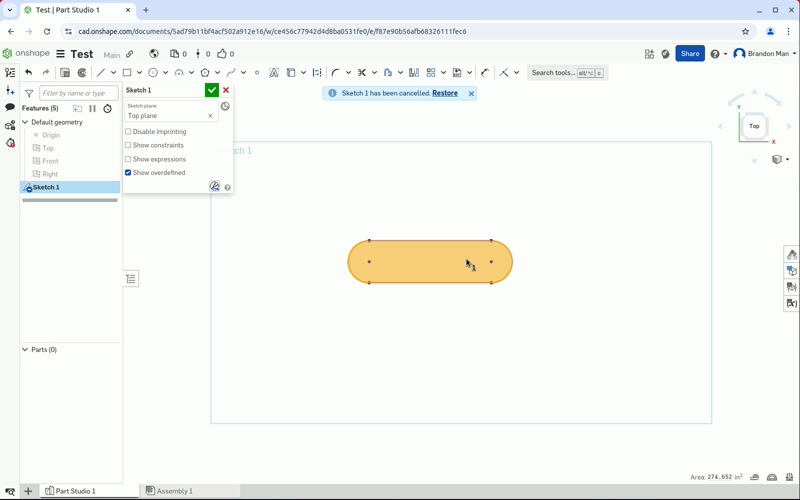
mouse_move(73, 352)
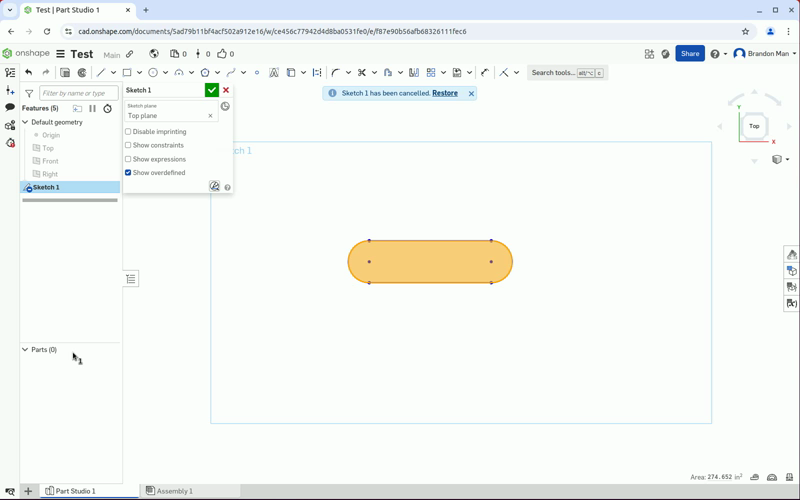
key(shift+y)
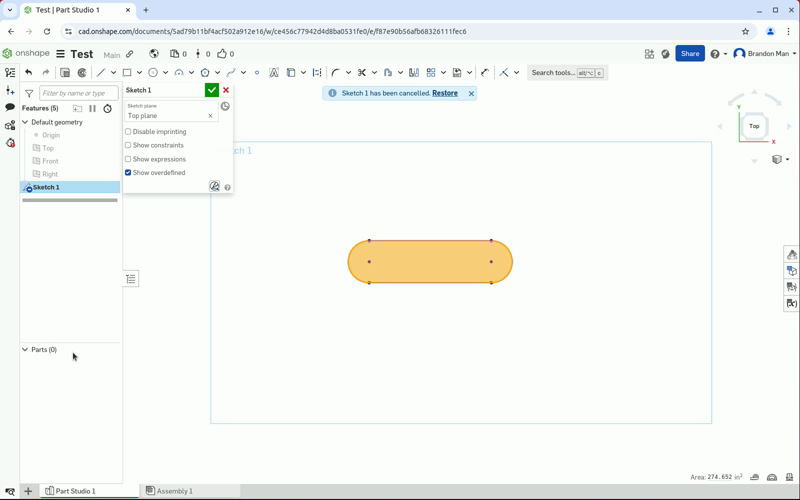
key(shift+e)
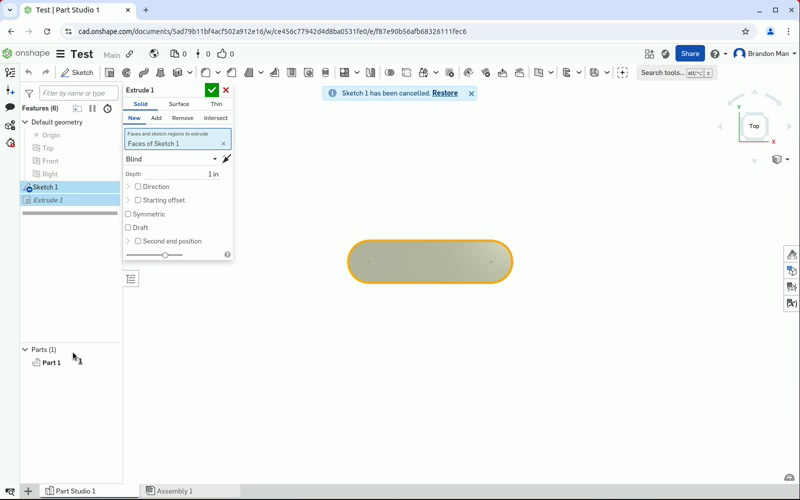
mouse_move(143, 106)
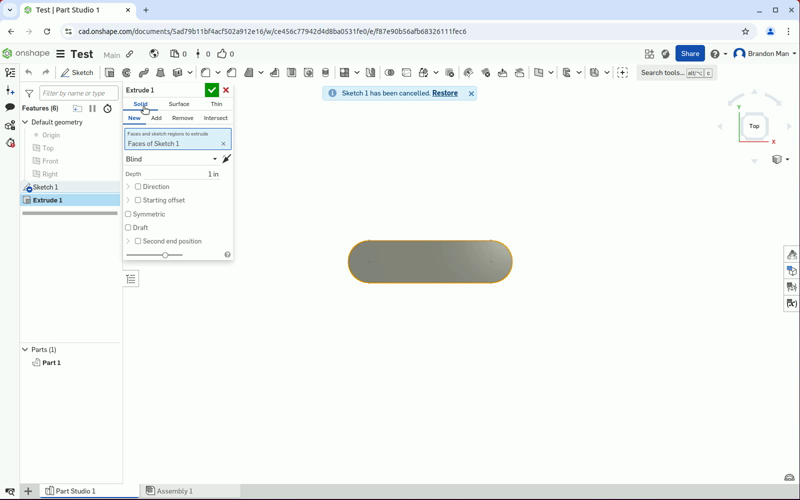
click(143, 106)
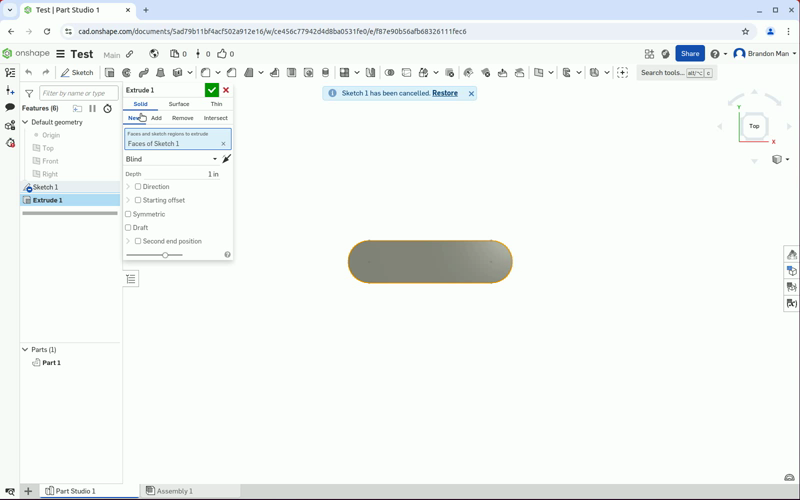
mouse_move(137, 120)
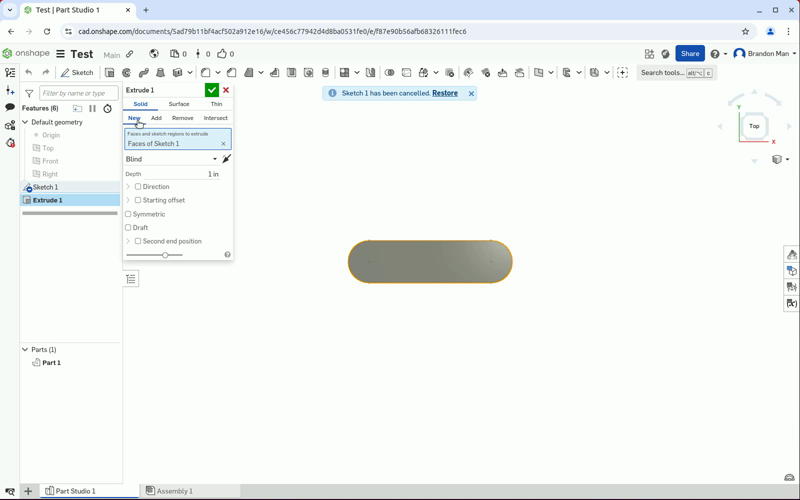
click(137, 120)
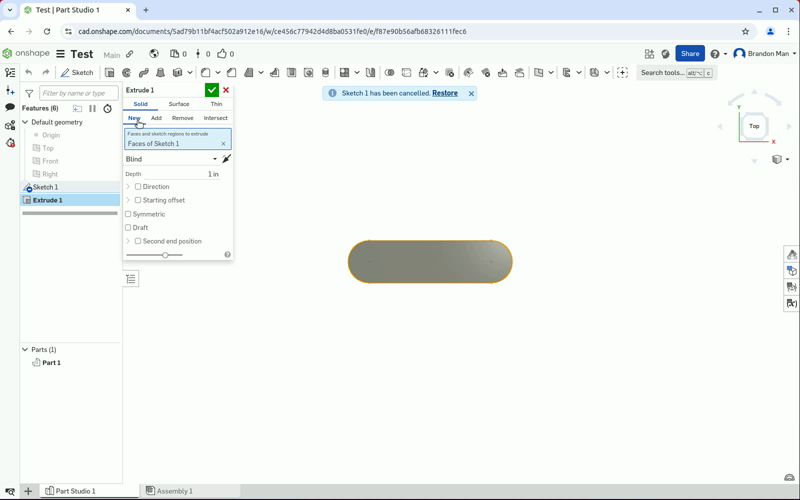
key(tab, 4)
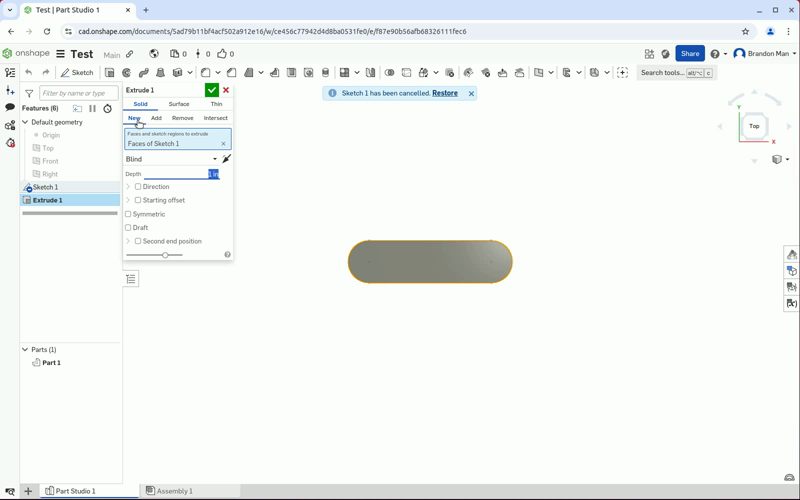
text(3.851)
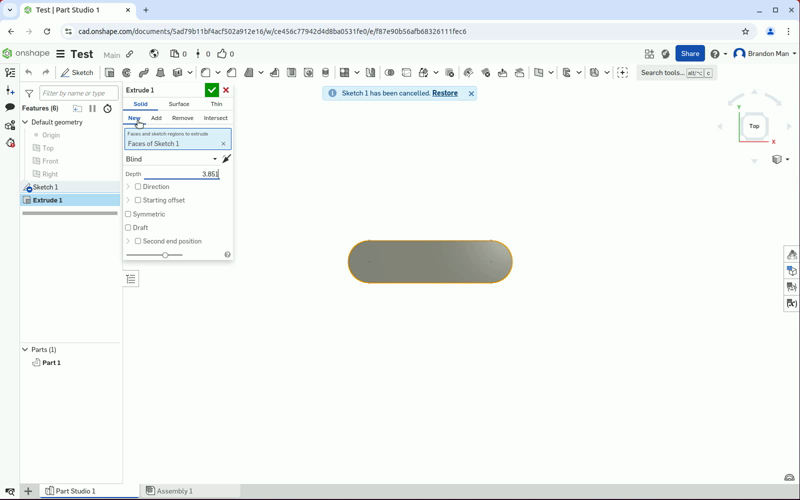
key(enter)
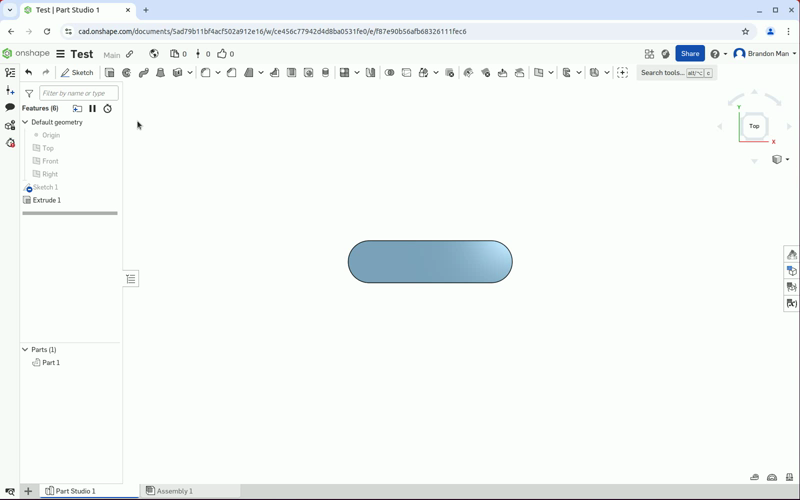
key(shift+h)
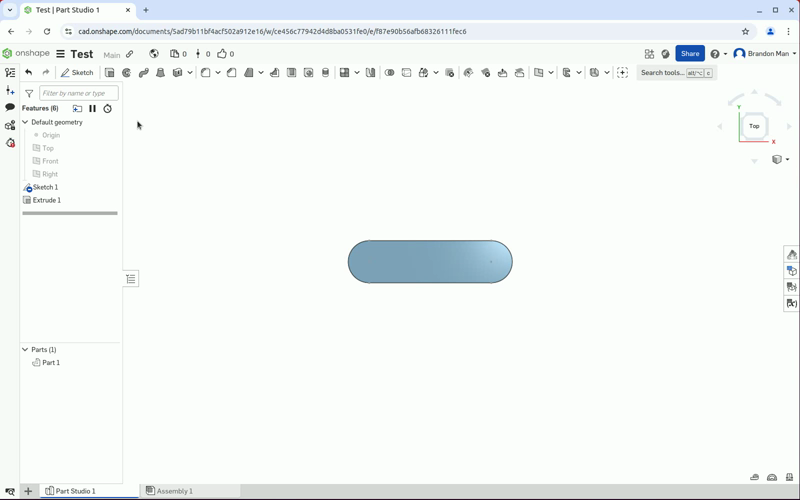
key(shift+h)
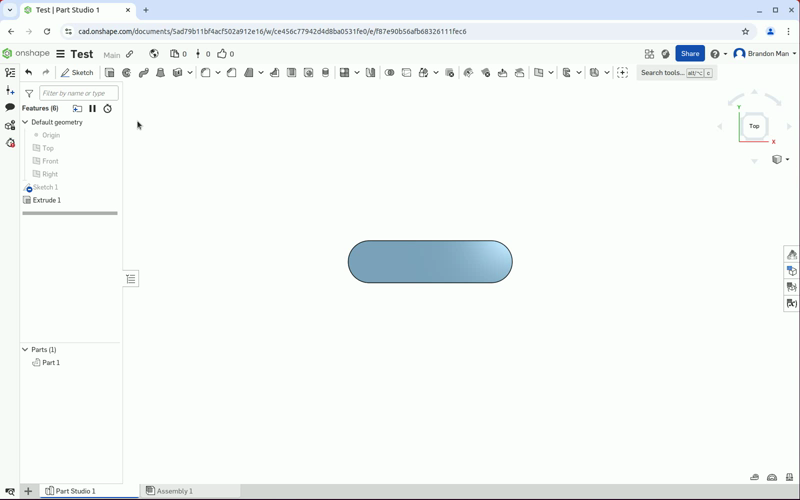
mouse_move(73, 189)
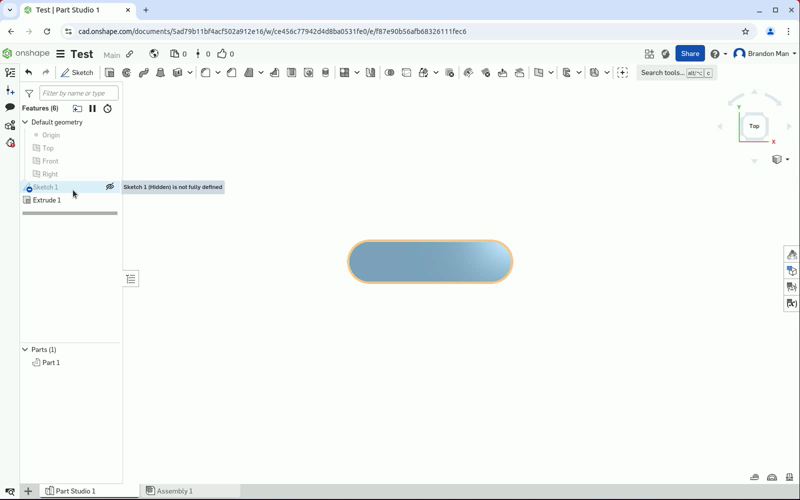
click(73, 189)
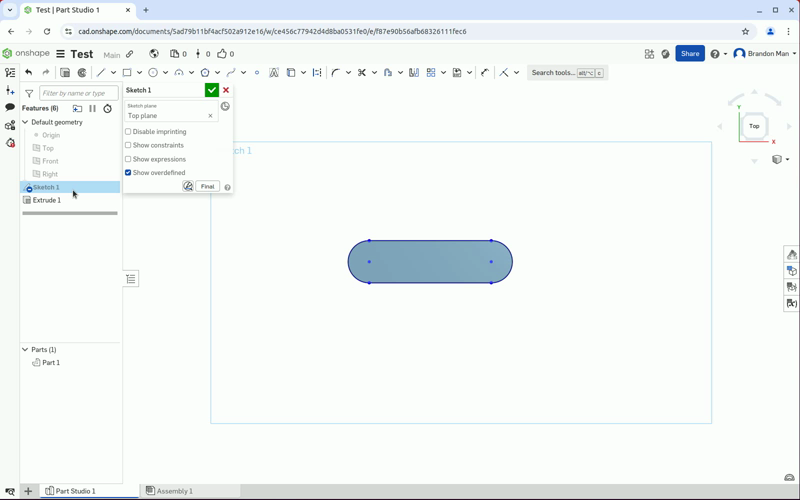
mouse_move(229, 92)
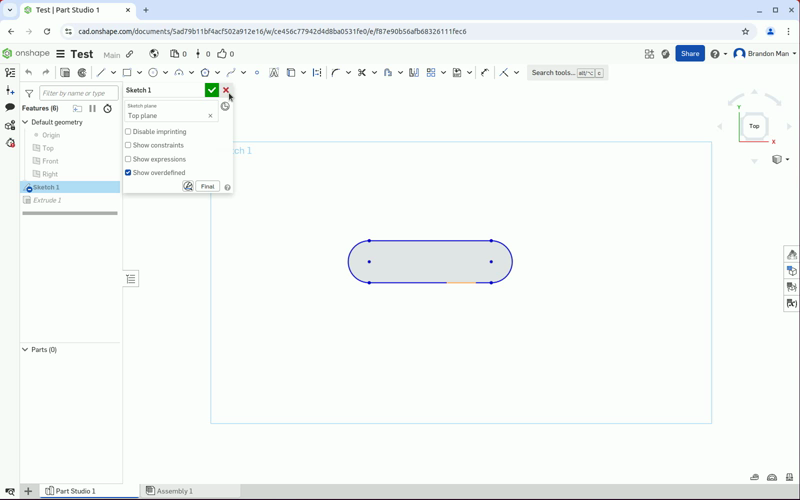
click(229, 92)
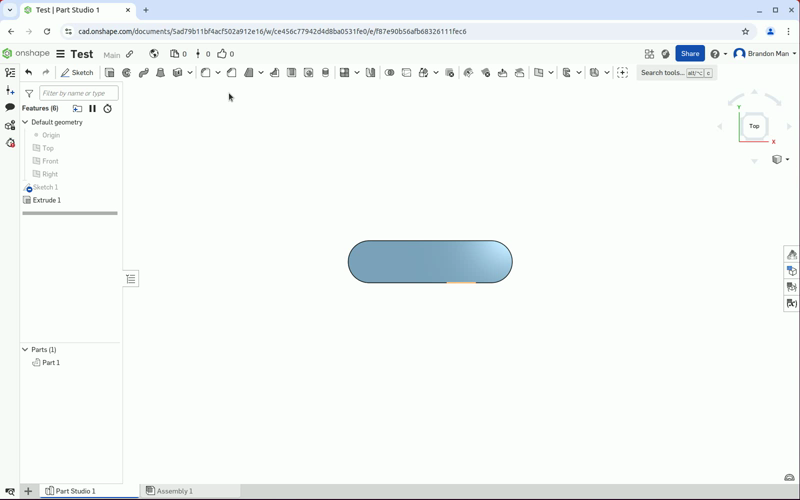
mouse_move(541, 75)
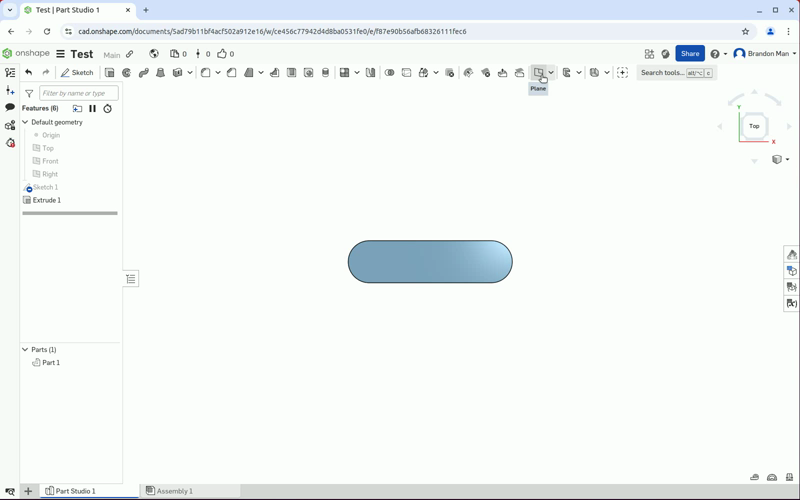
click(541, 75)
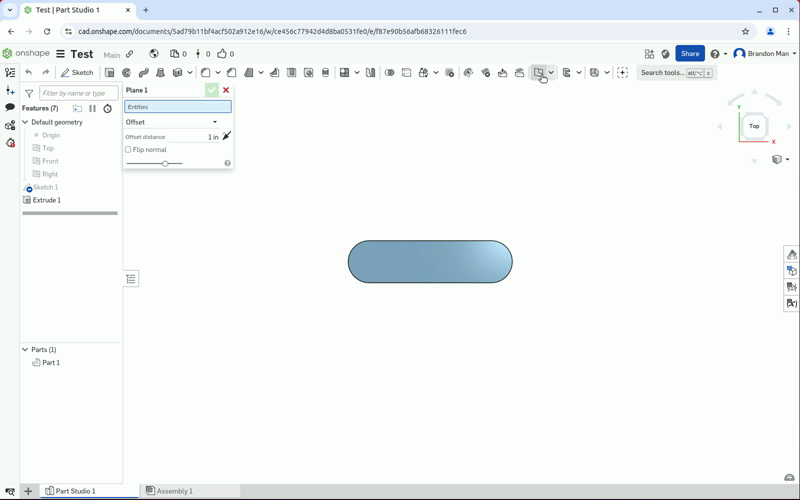
mouse_move(73, 150)
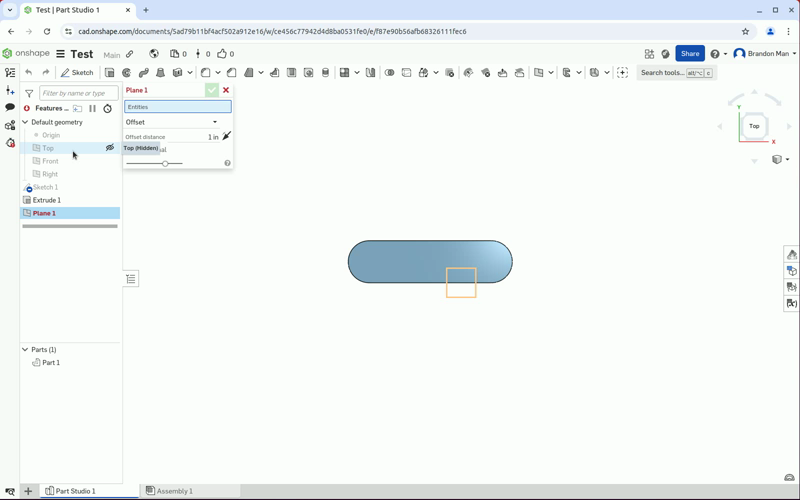
click(73, 150)
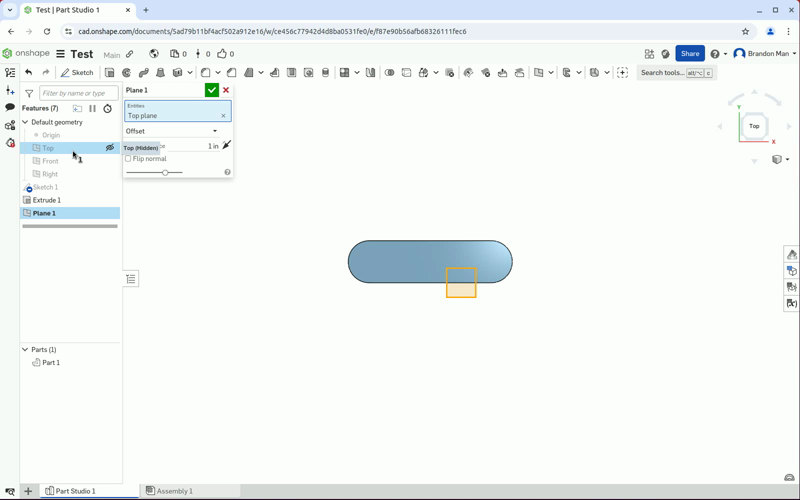
key(tab, 2)
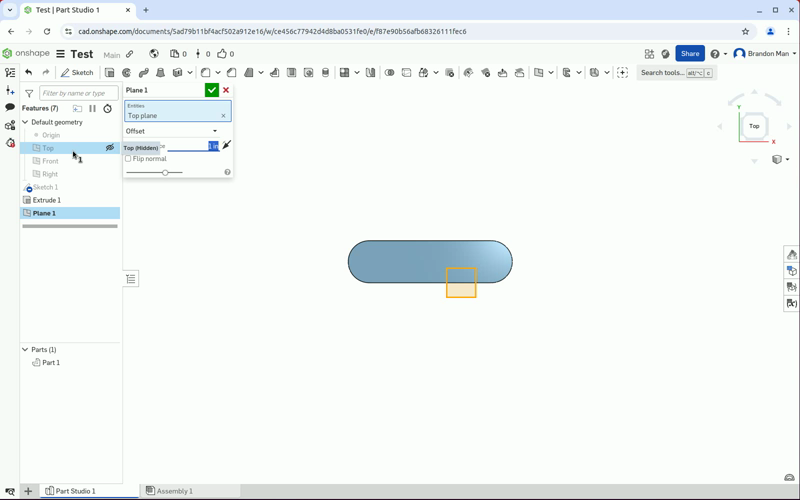
text(3.851)
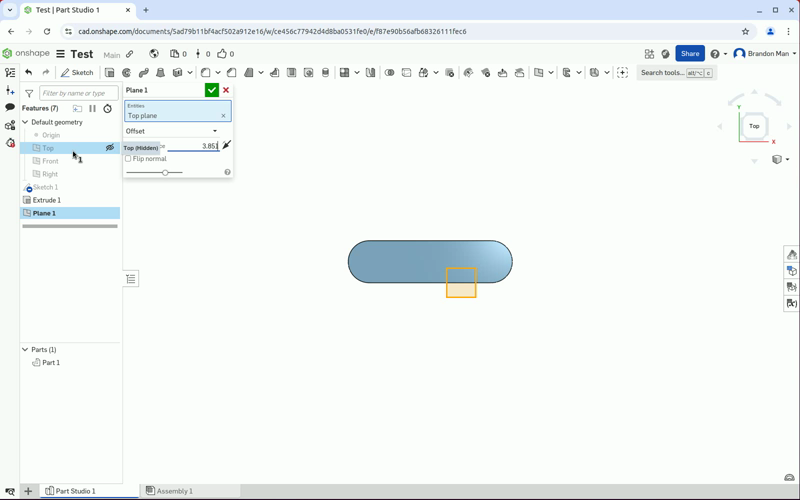
key(enter, 2)
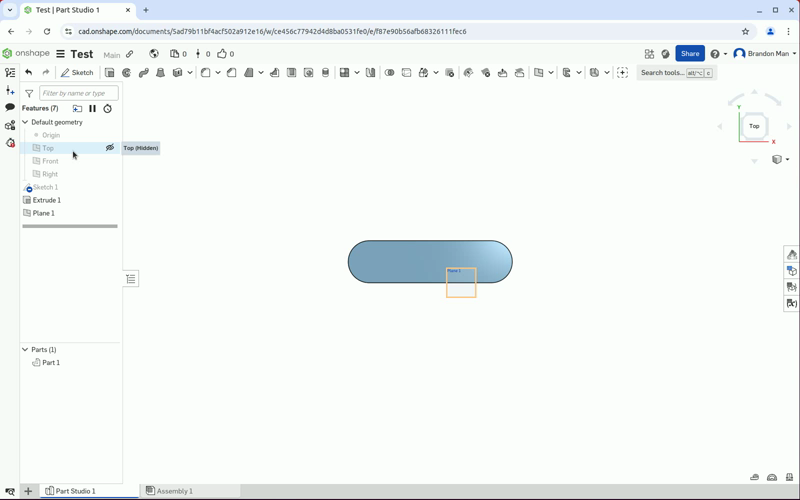
key(shift+s)
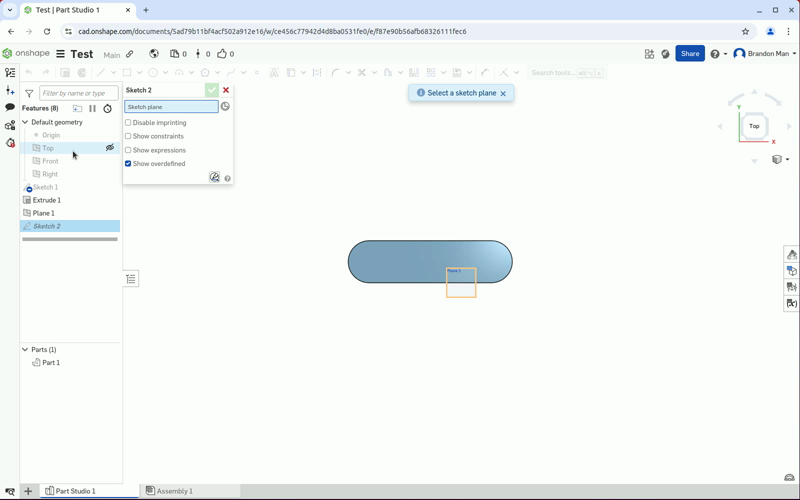
mouse_move(73, 215)
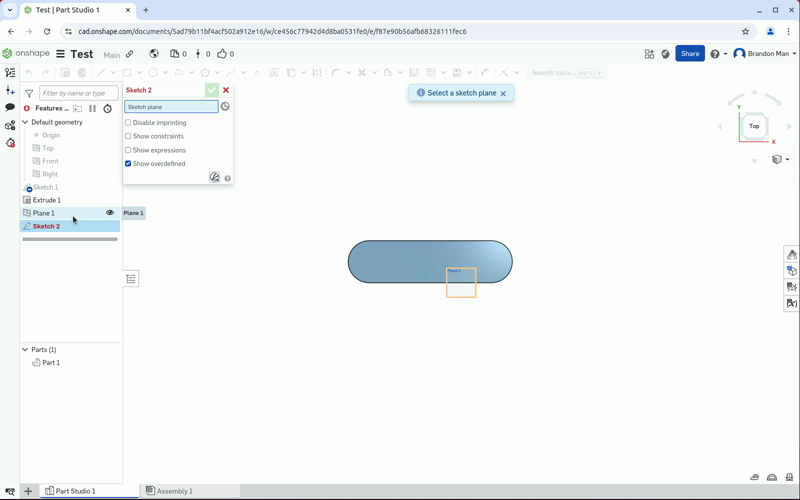
click(73, 215)
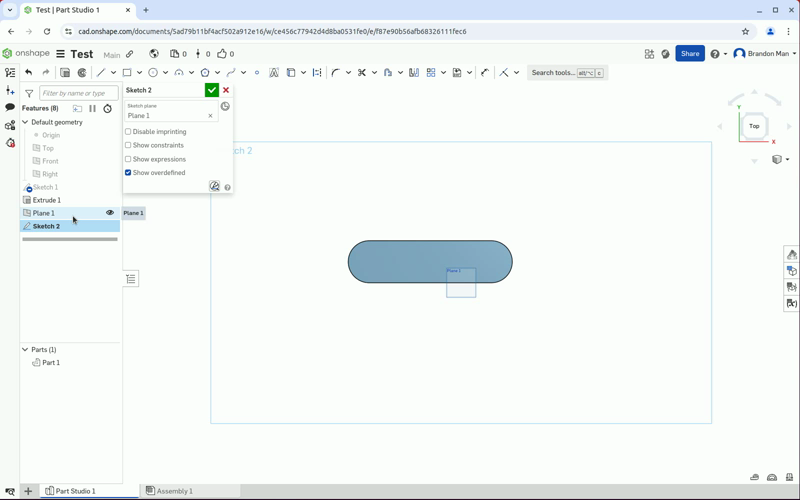
mouse_move(73, 352)
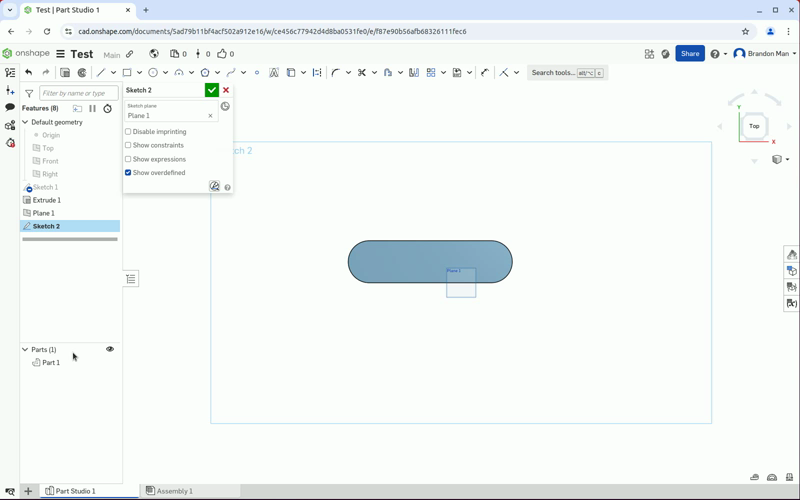
key(y)
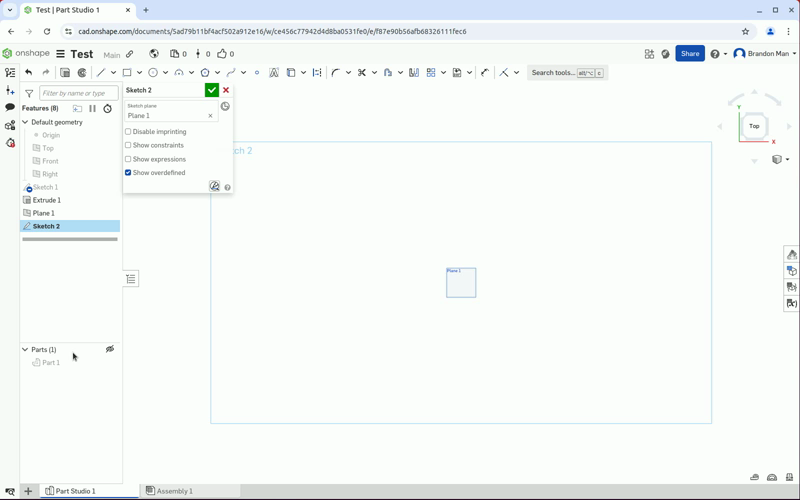
key(c)
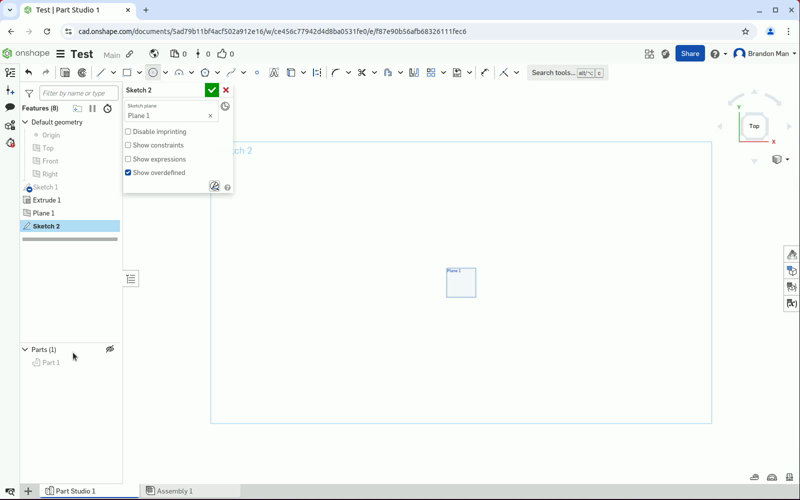
key_down(shift)
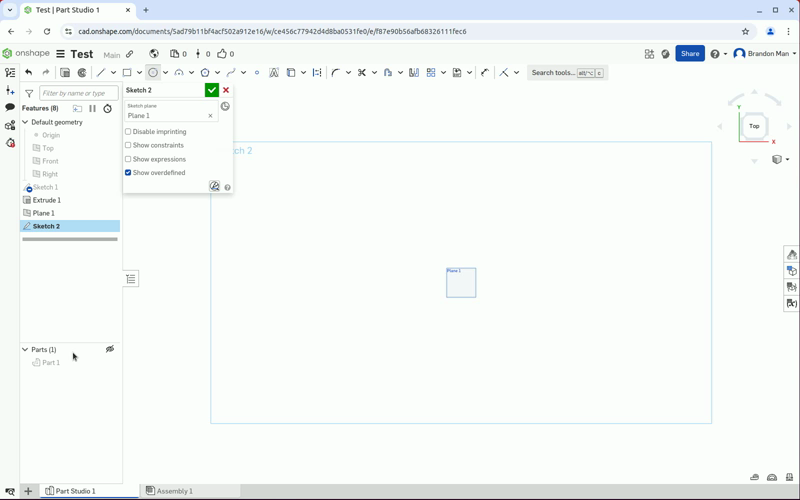
mouse_move(491, 261)
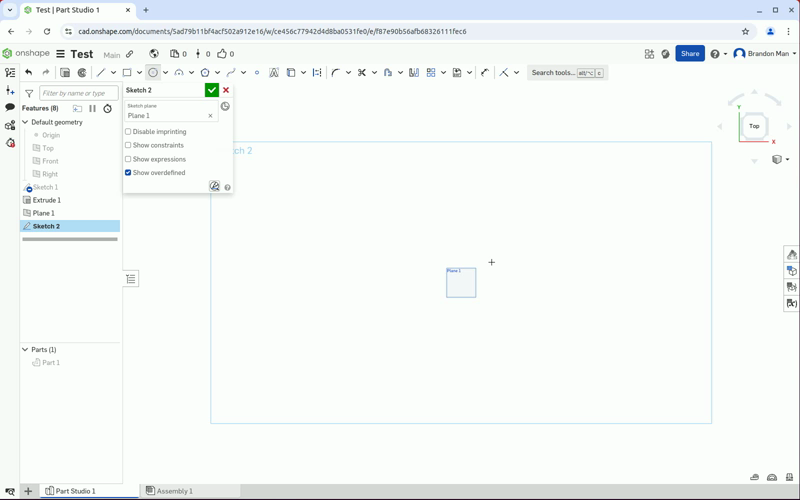
click(491, 261)
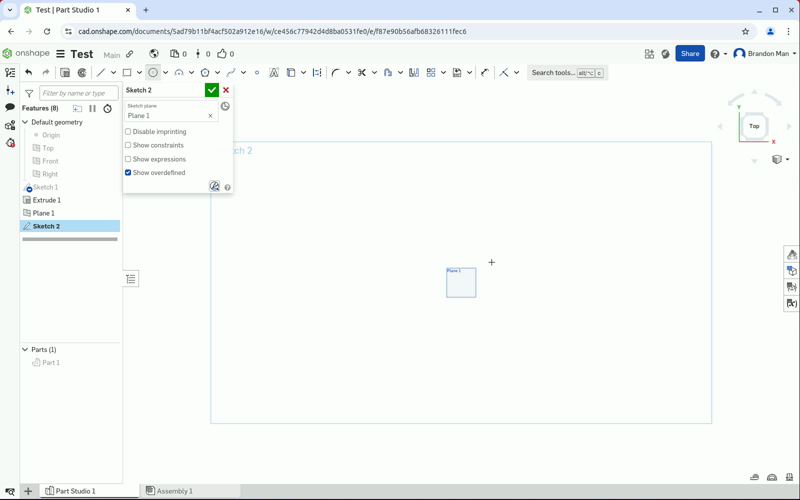
key_up(shift)
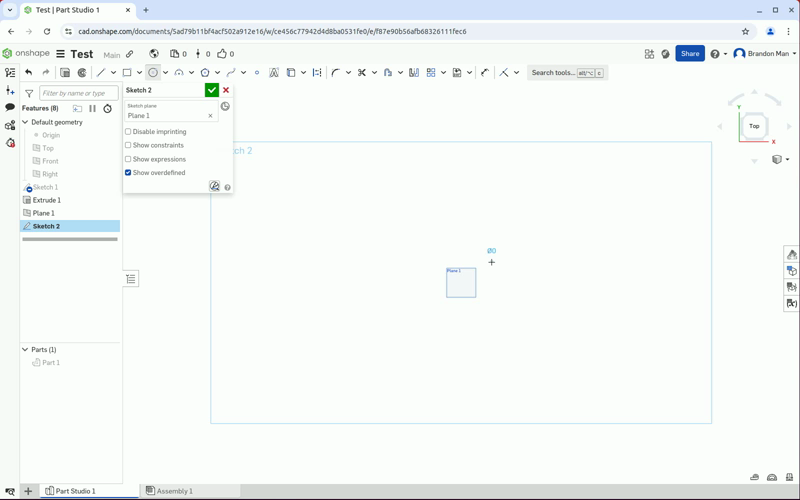
mouse_move(500, 261)
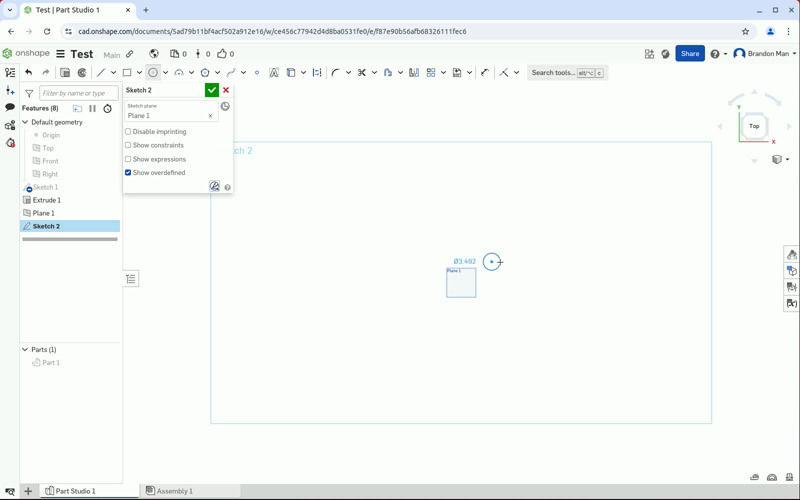
click(500, 261)
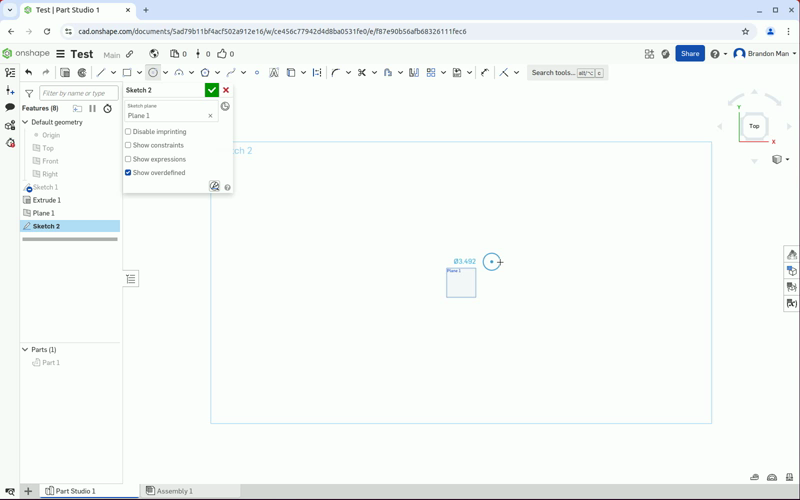
key(esc)
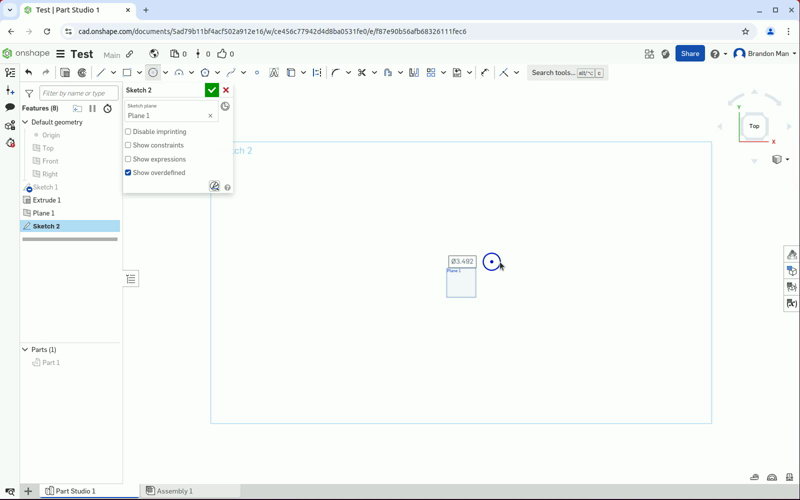
mouse_move(496, 254)
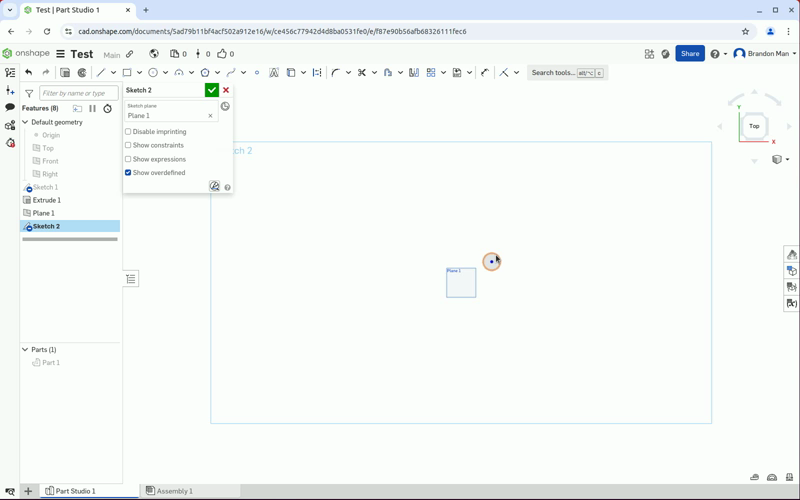
scroll(6)
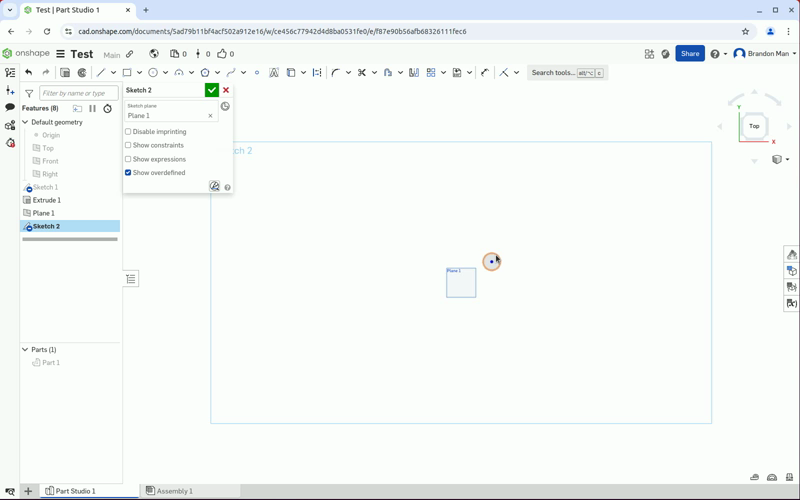
scroll(6)
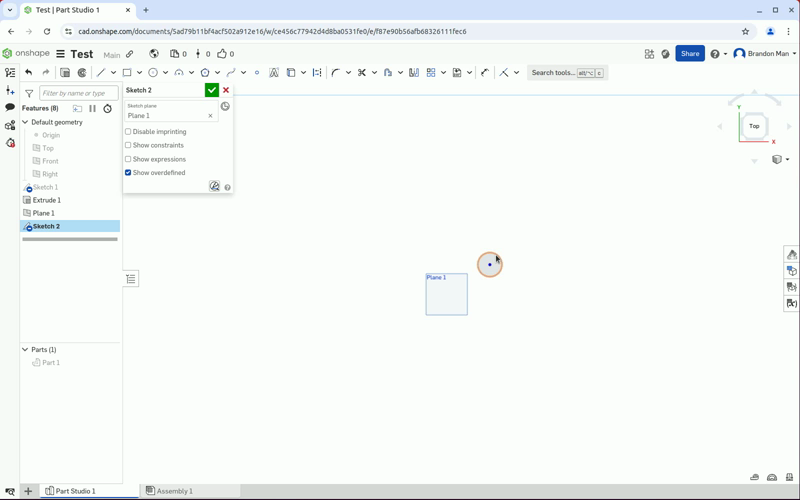
scroll(6)
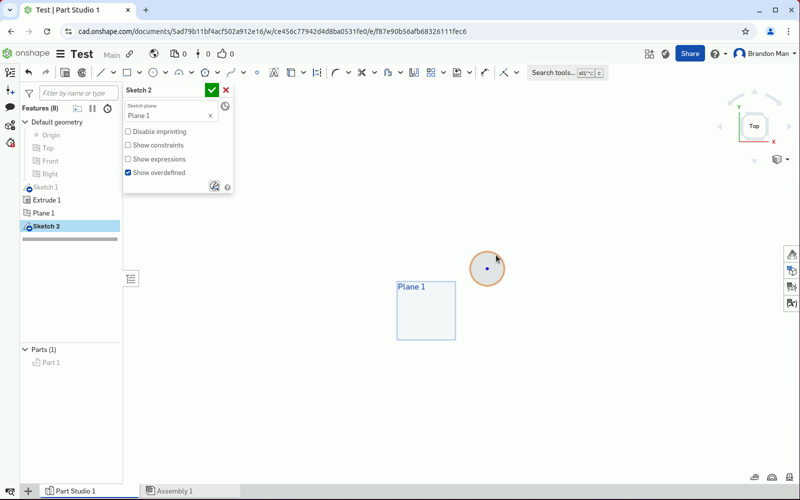
scroll(6)
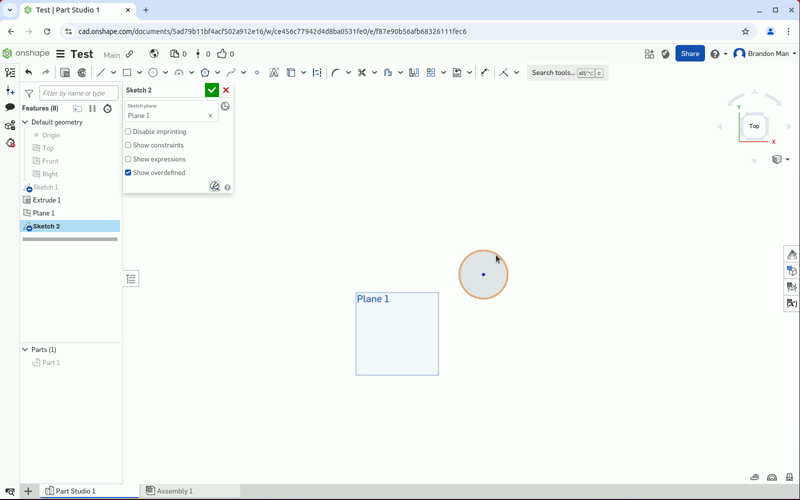
scroll(6)
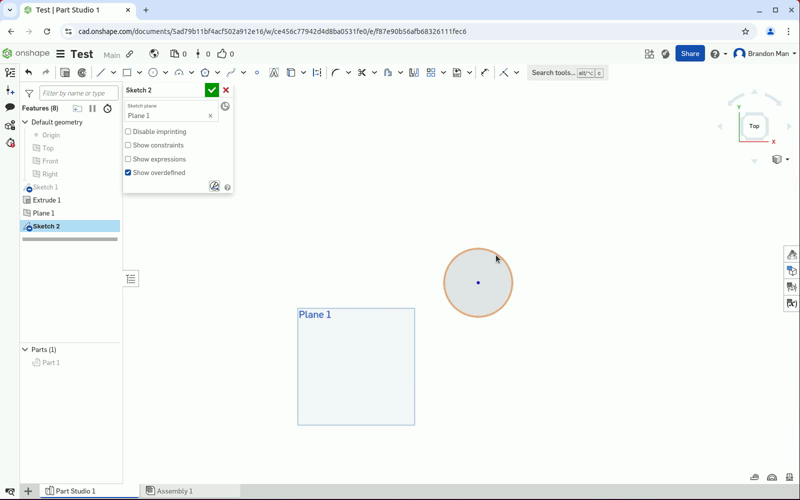
scroll(6)
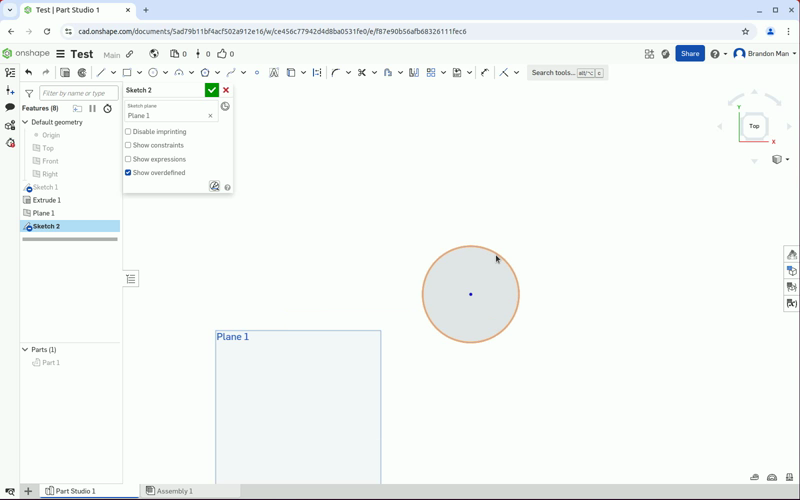
scroll(6)
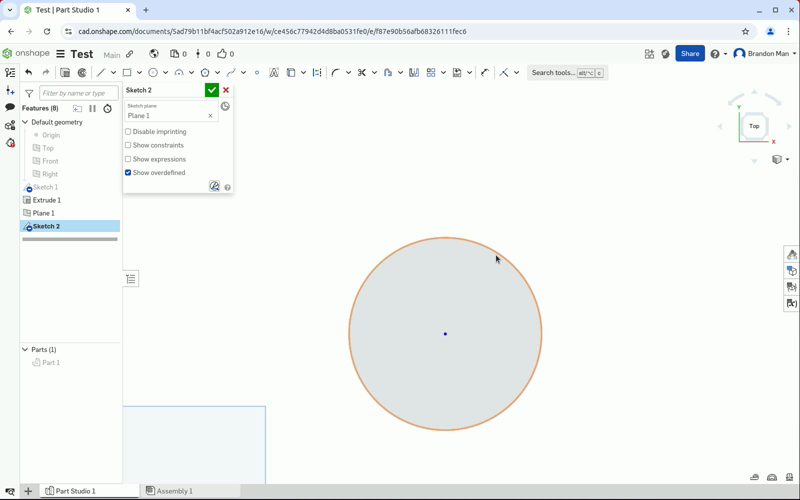
click(496, 254)
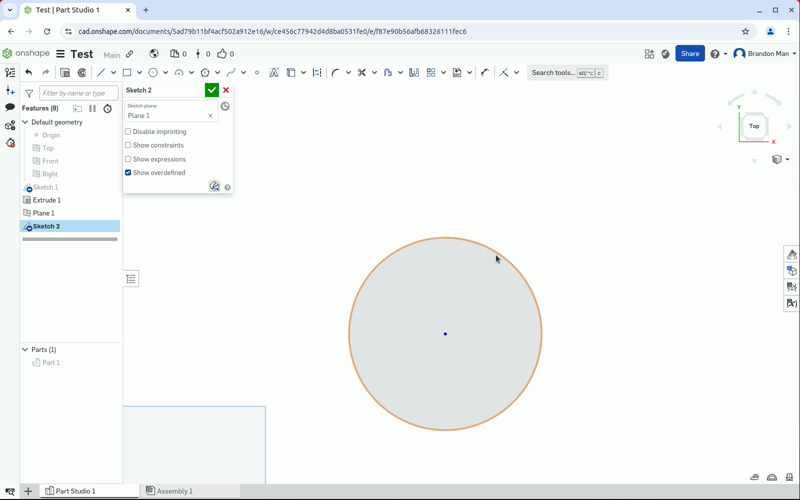
scroll(-6)
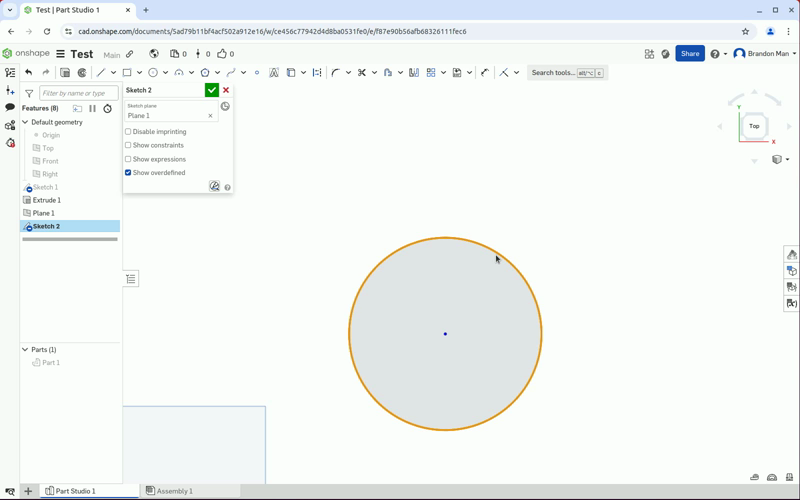
scroll(-6)
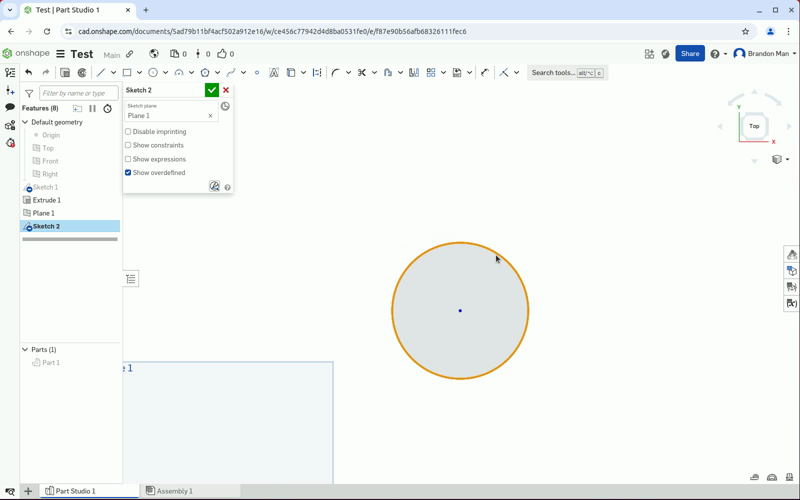
scroll(-6)
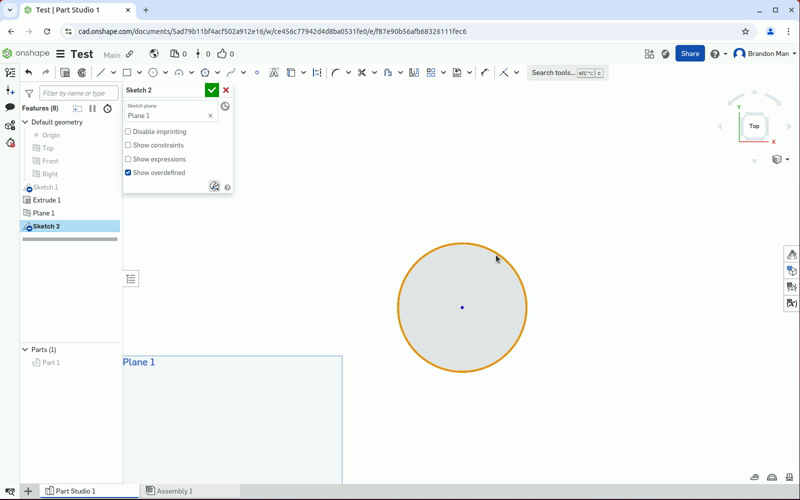
scroll(-6)
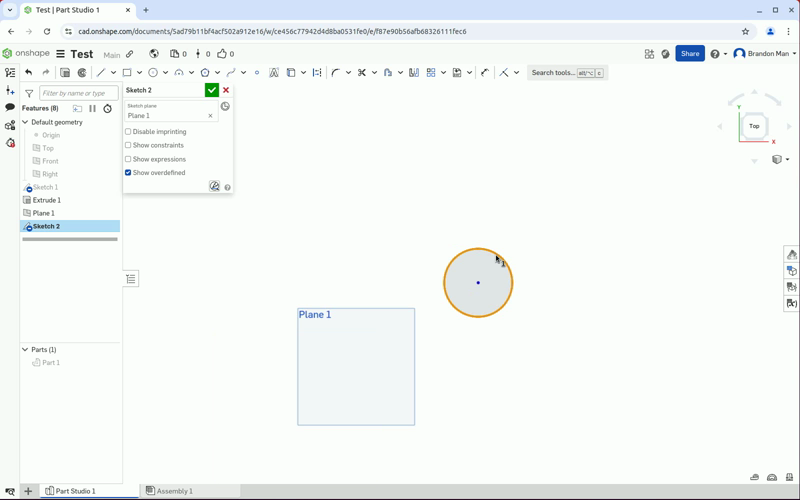
scroll(-6)
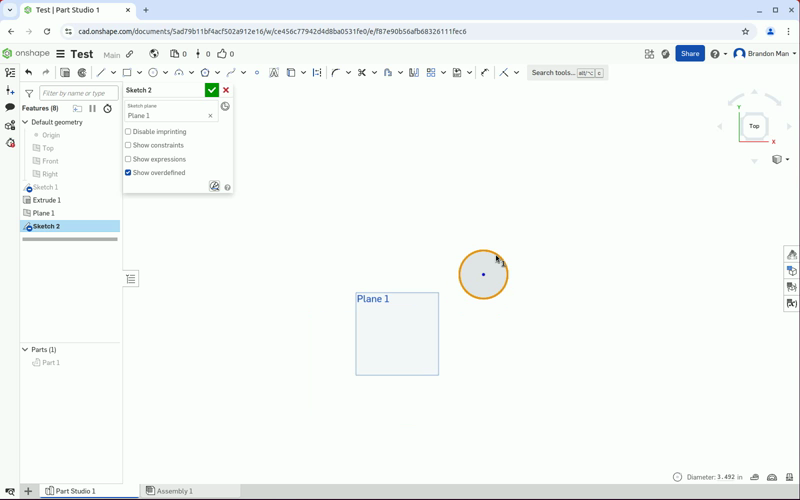
scroll(-6)
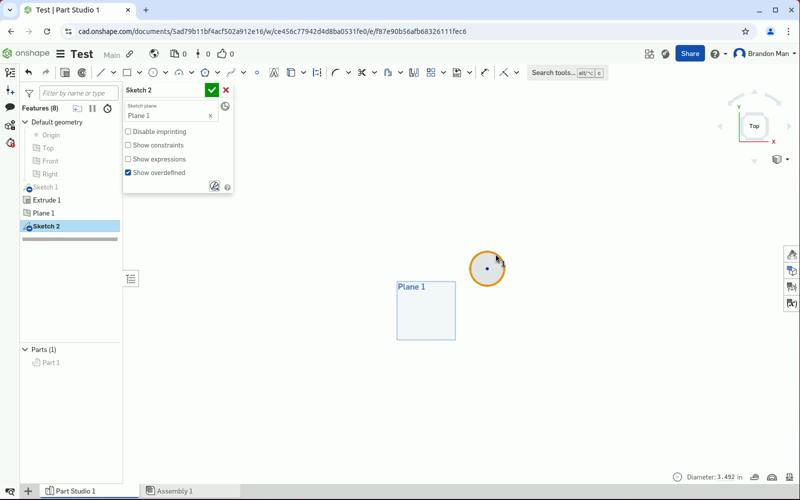
scroll(-6)
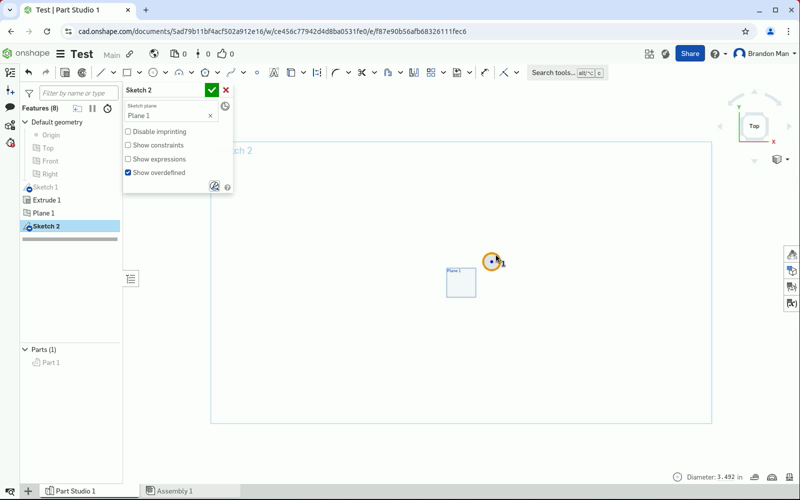
mouse_move(73, 352)
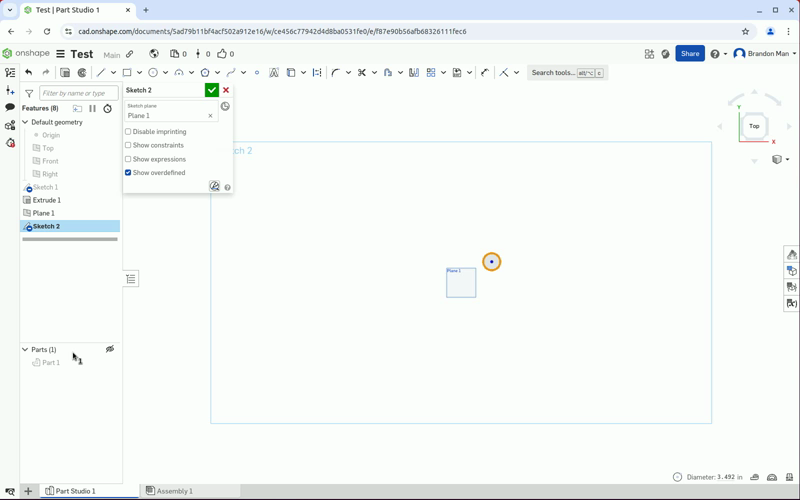
key(shift+y)
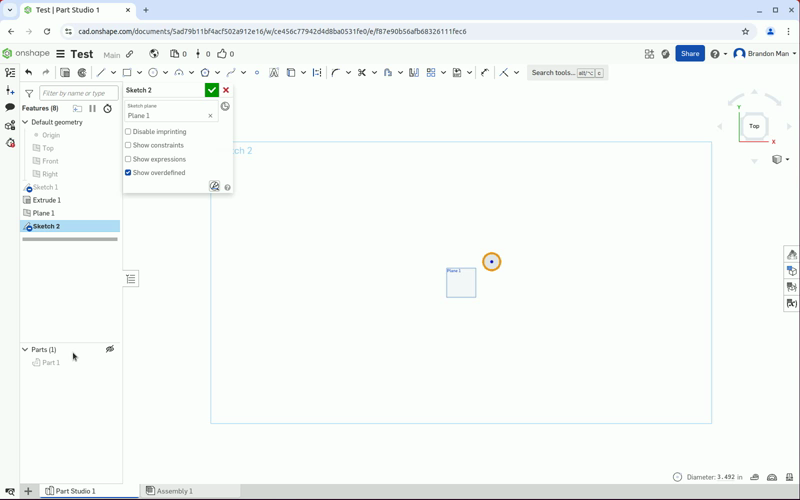
key(shift+e)
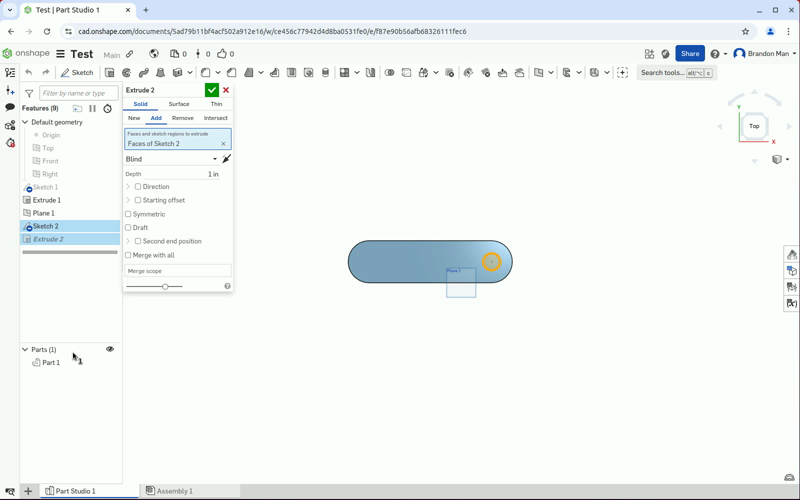
mouse_move(143, 106)
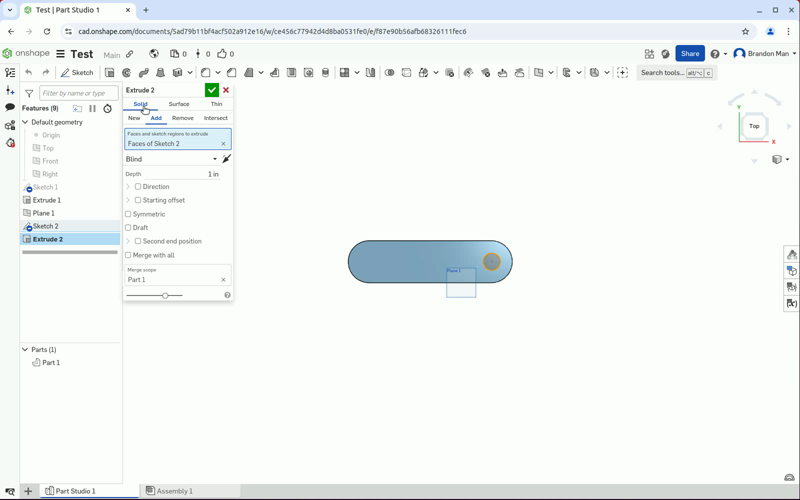
click(143, 106)
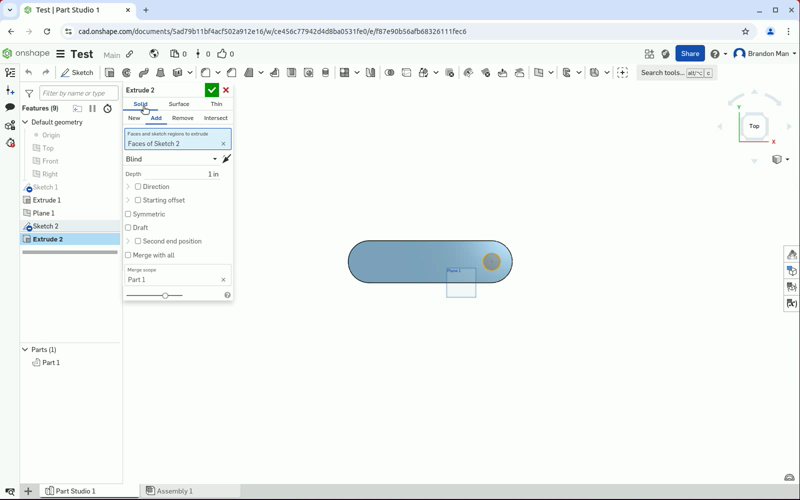
mouse_move(186, 120)
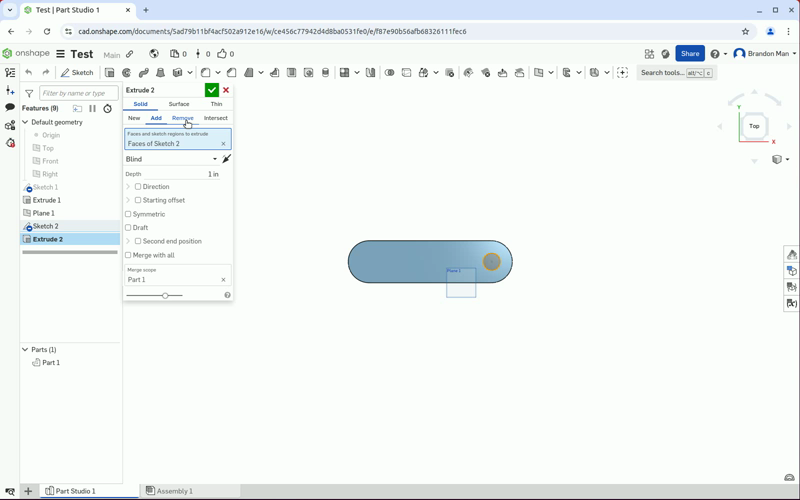
click(186, 120)
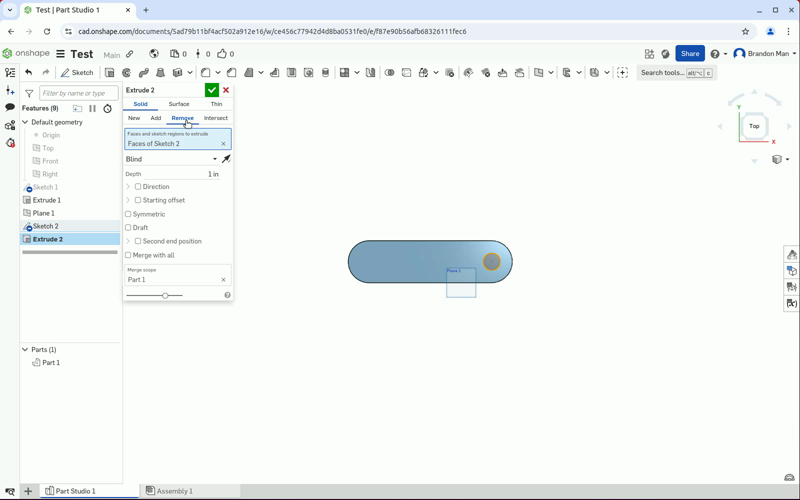
key(tab, 4)
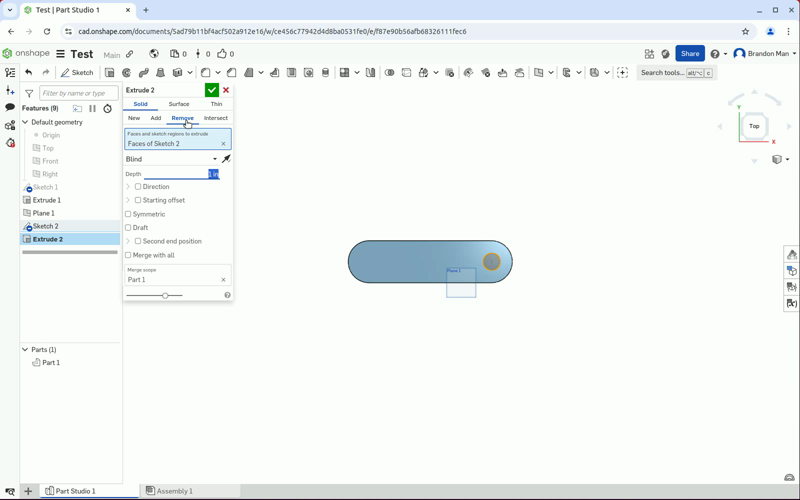
text(1.444)
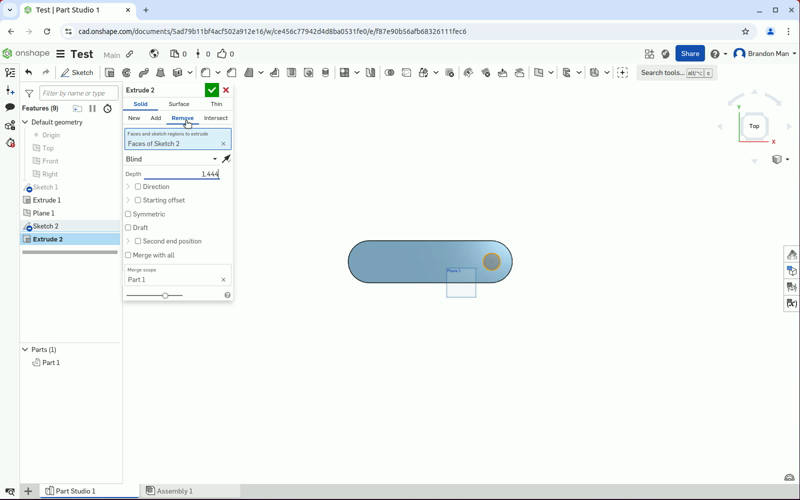
key(tab, 6)
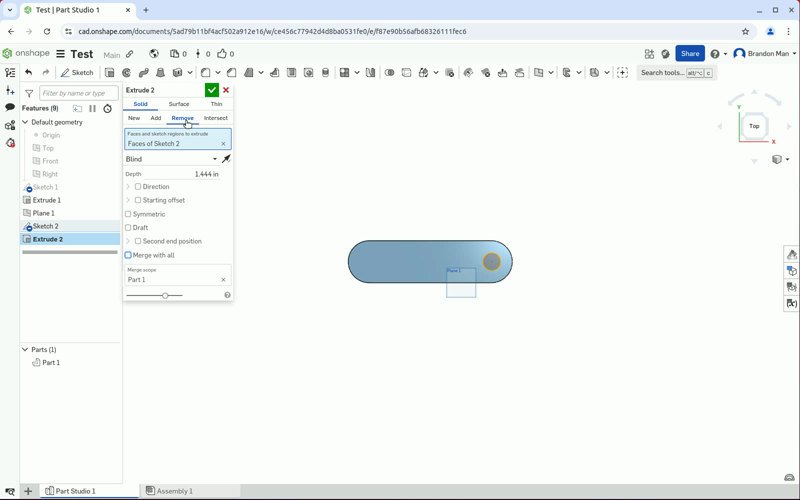
key(space)
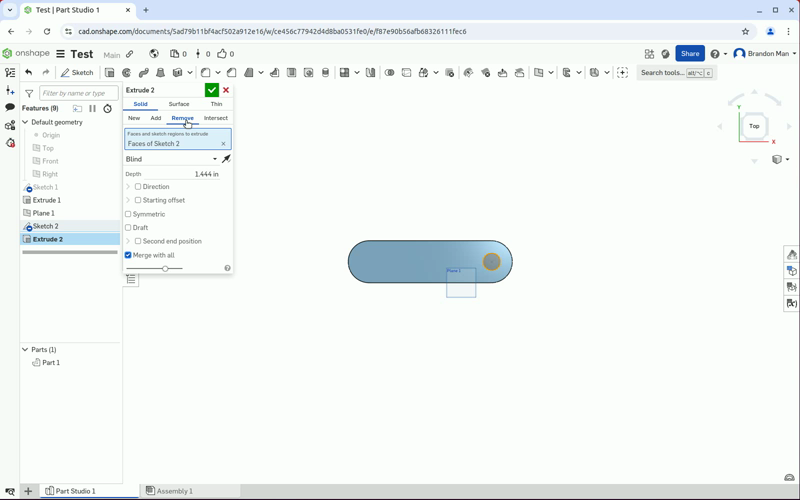
key(enter)
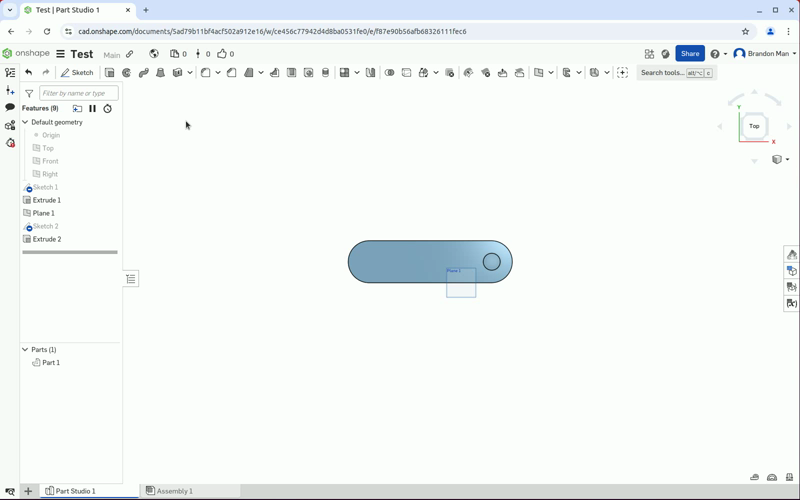
key(shift+h)
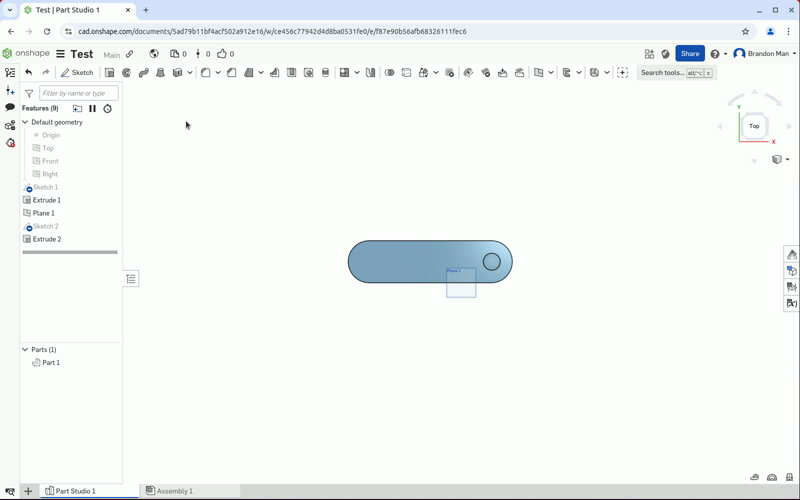
key(shift+h)
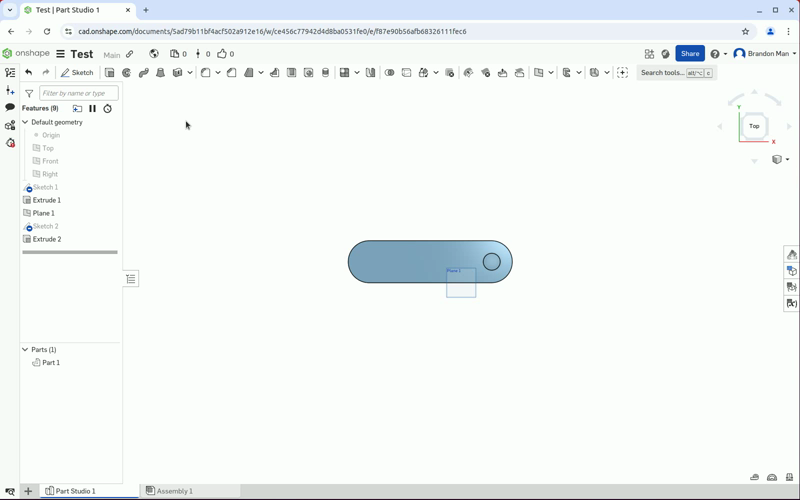
mouse_move(73, 189)
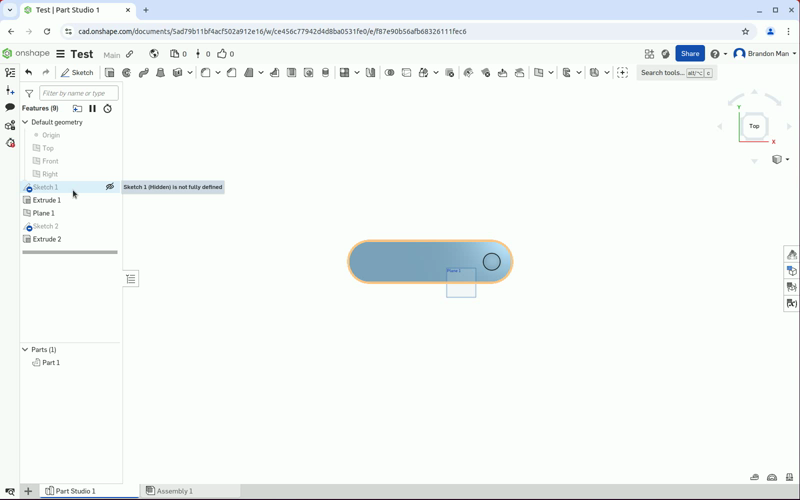
click(73, 189)
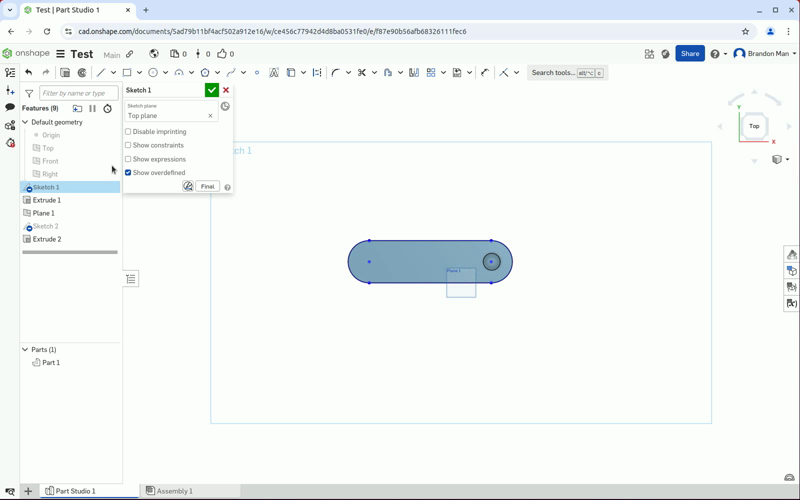
mouse_move(229, 92)
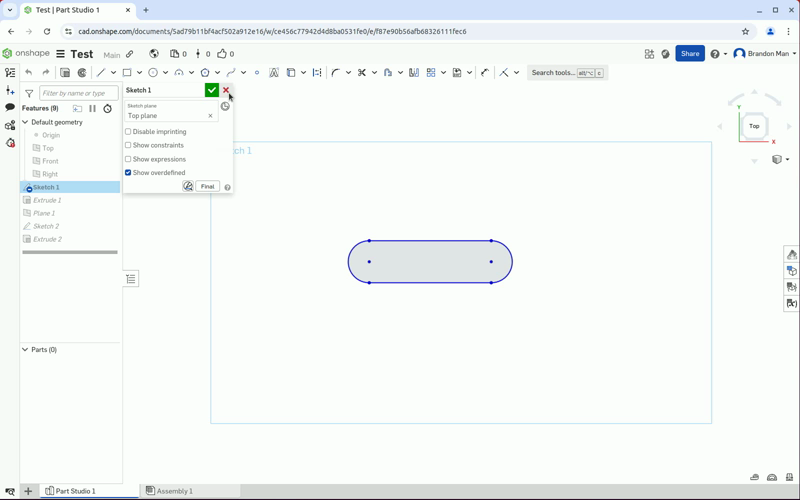
click(229, 92)
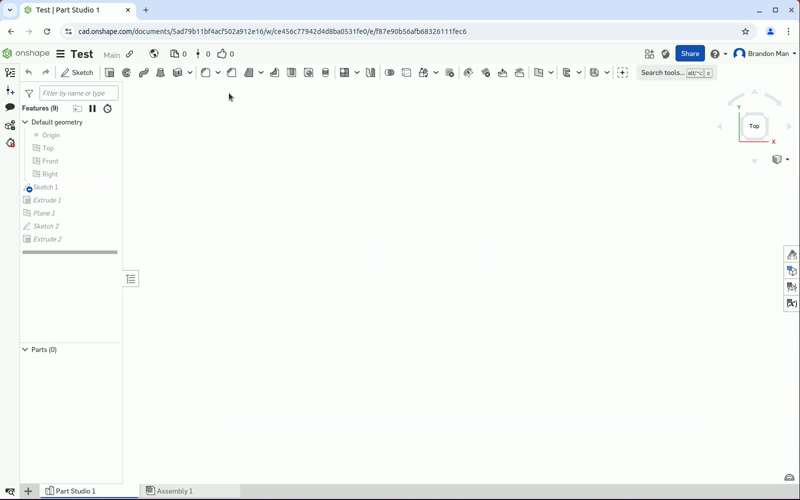
key(shift+s)
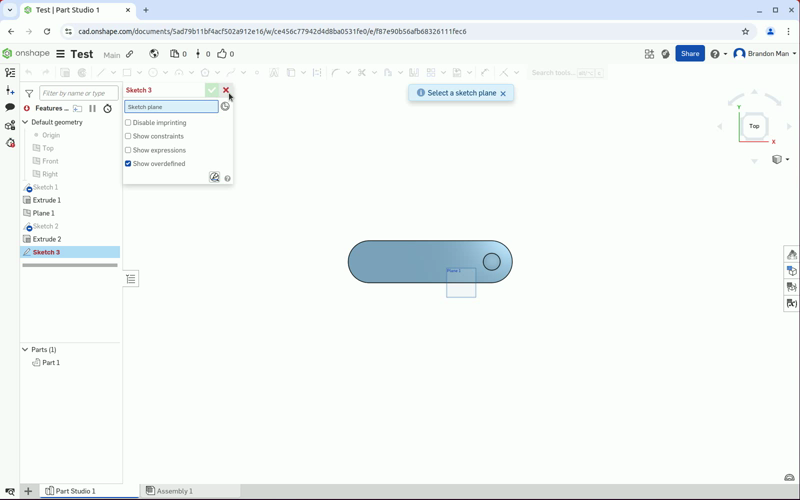
mouse_move(73, 215)
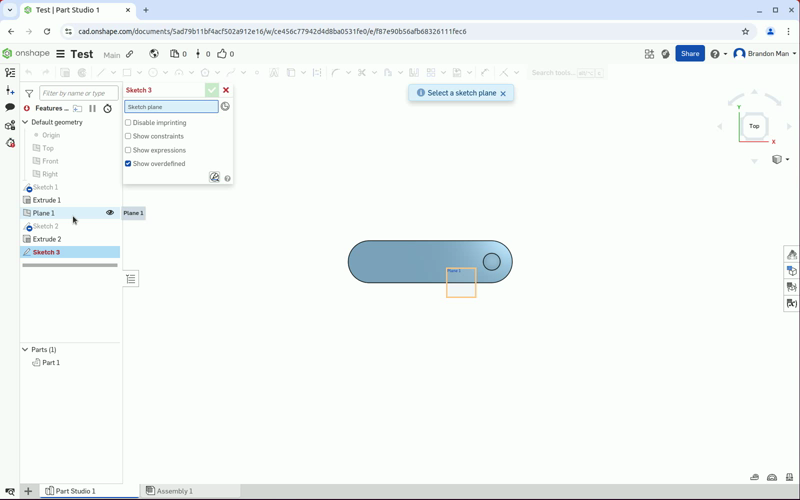
click(73, 215)
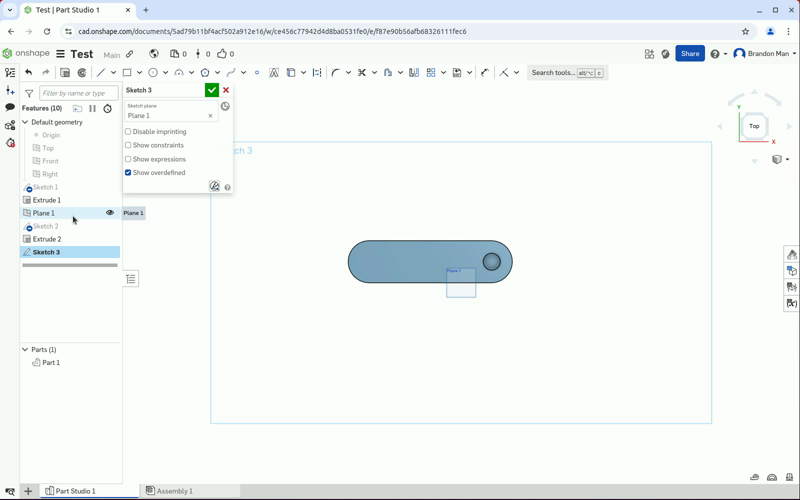
mouse_move(73, 352)
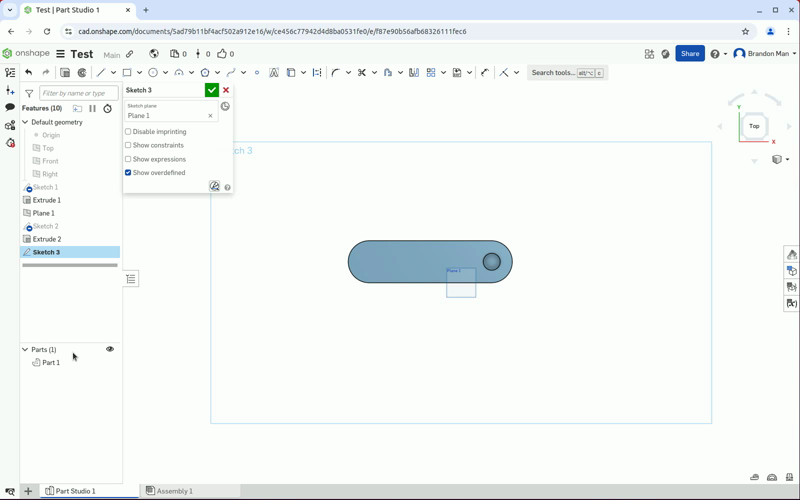
key(y)
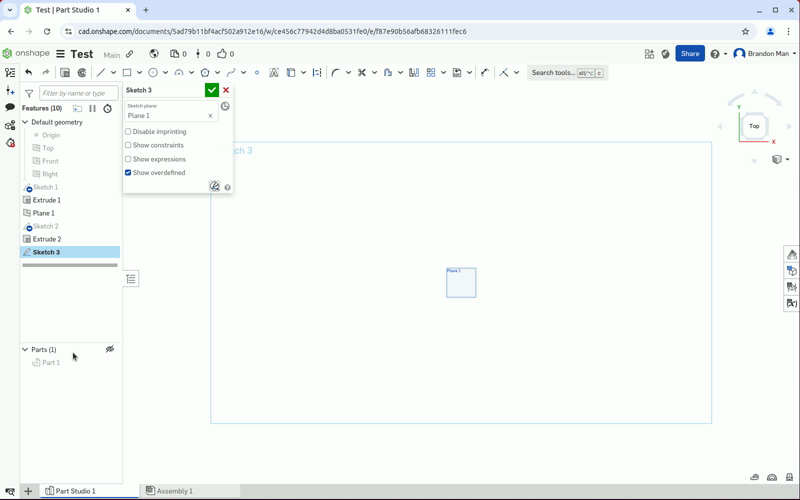
key(c)
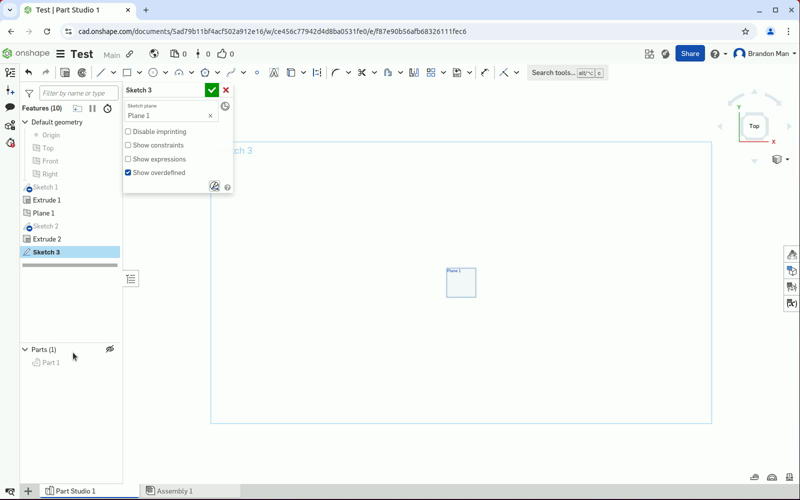
key_down(shift)
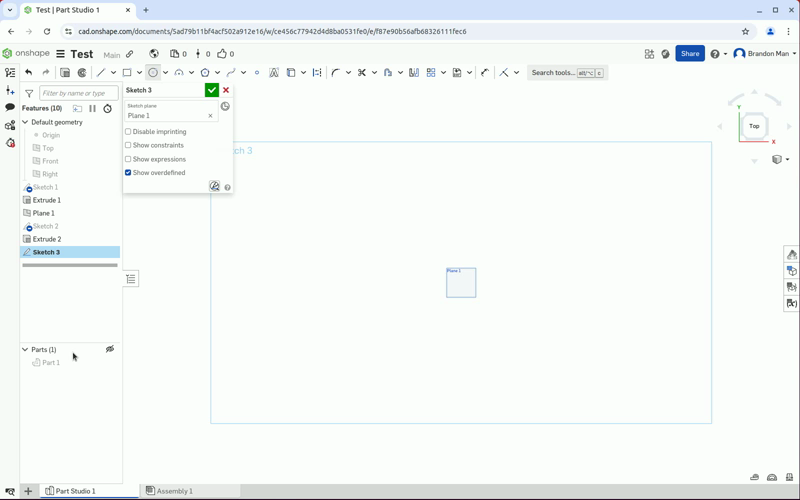
mouse_move(369, 261)
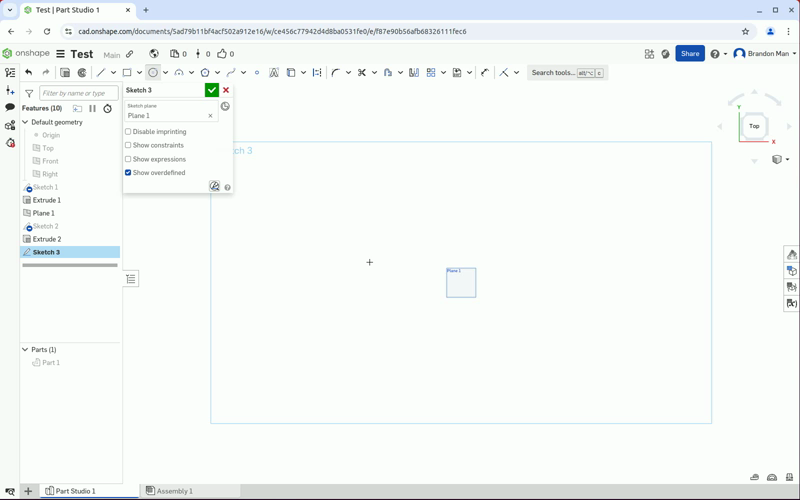
click(369, 261)
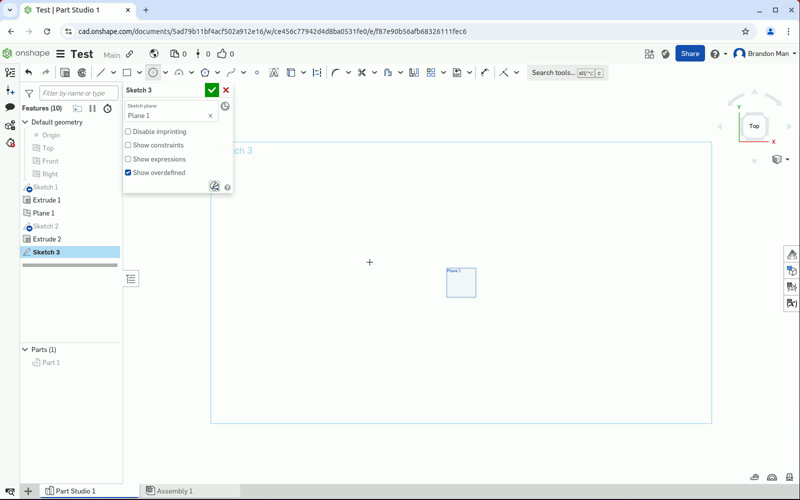
key_up(shift)
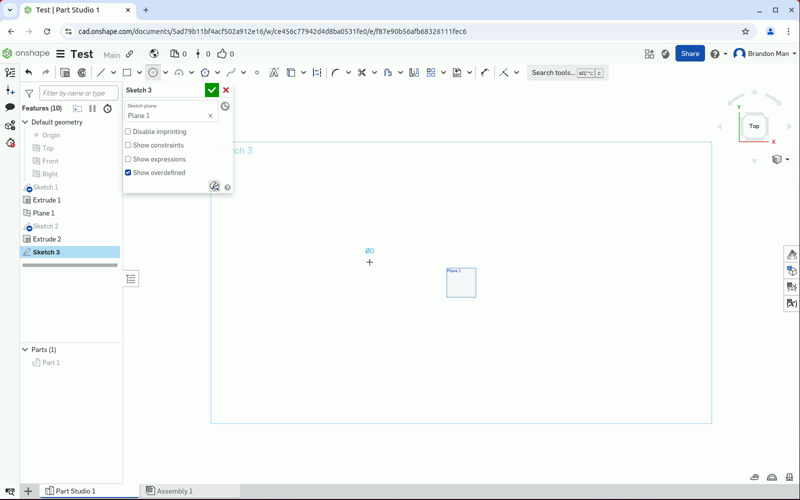
mouse_move(378, 261)
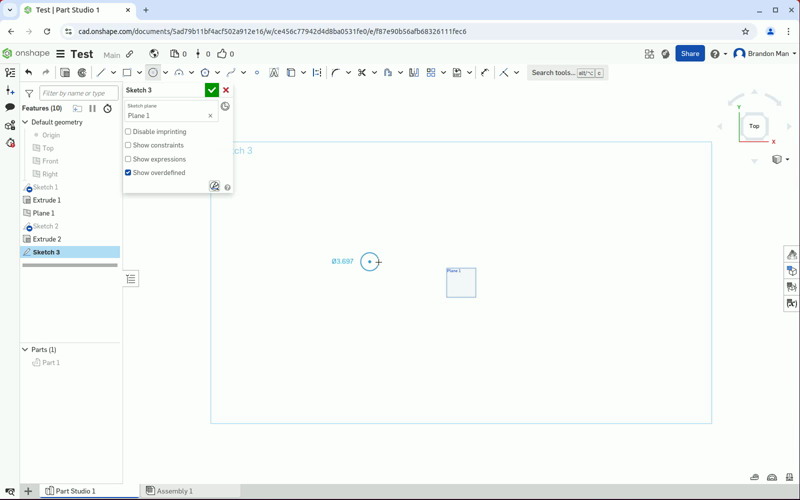
click(378, 261)
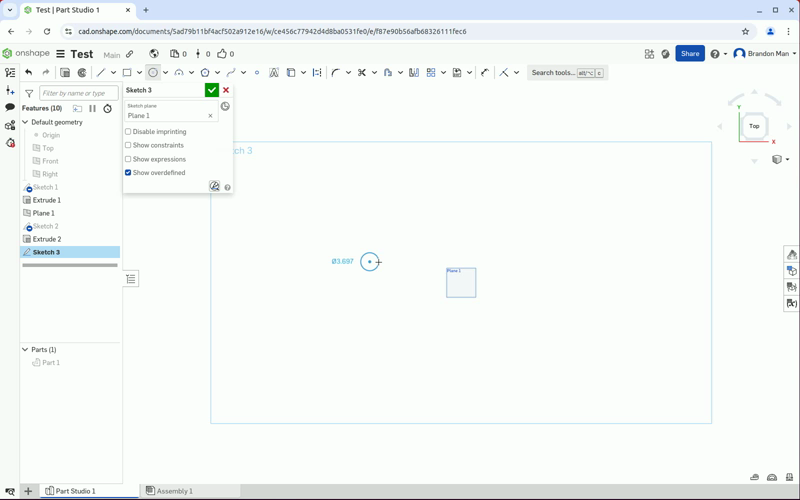
key(esc)
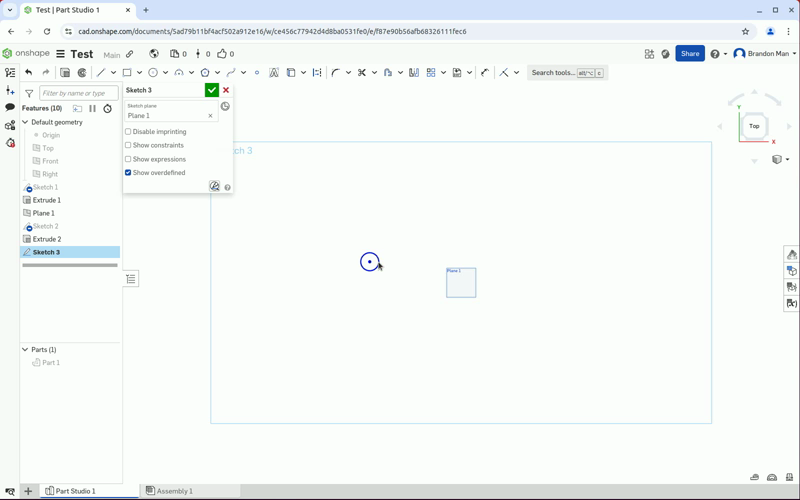
mouse_move(371, 259)
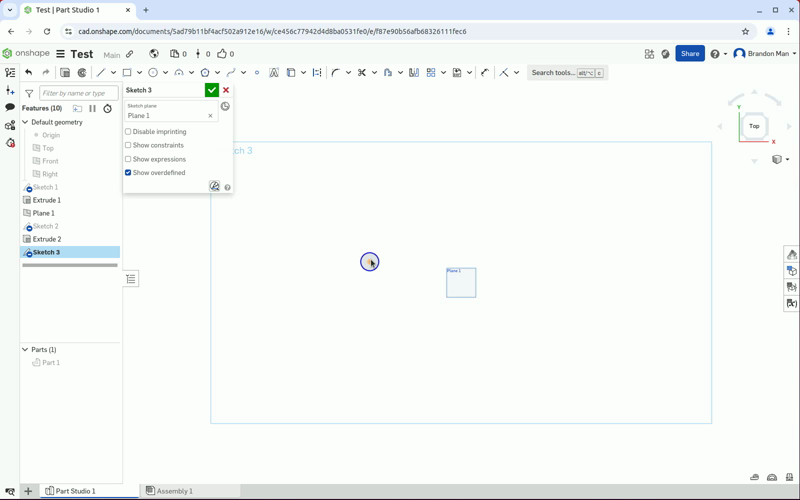
scroll(6)
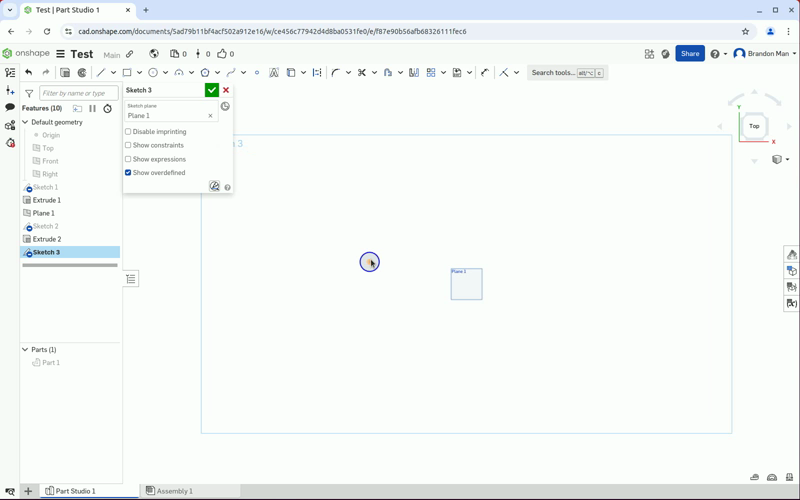
scroll(6)
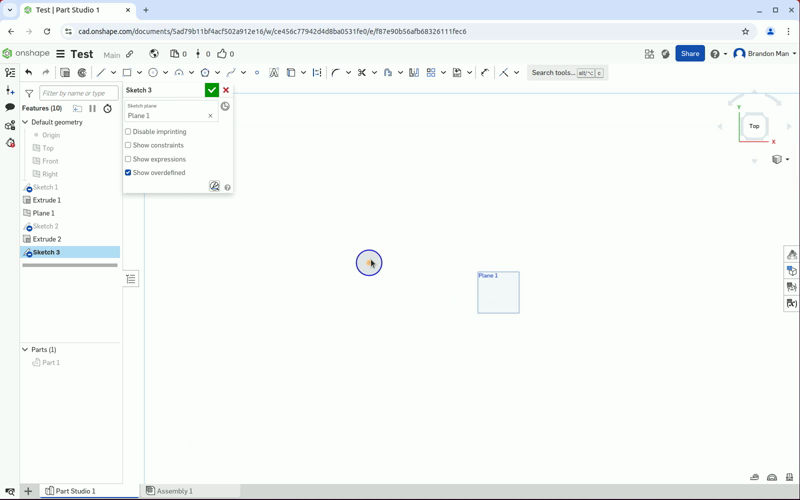
scroll(6)
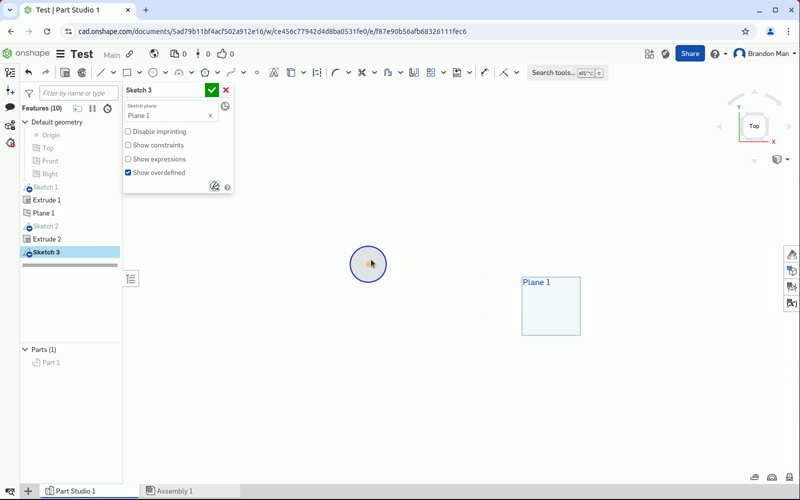
scroll(6)
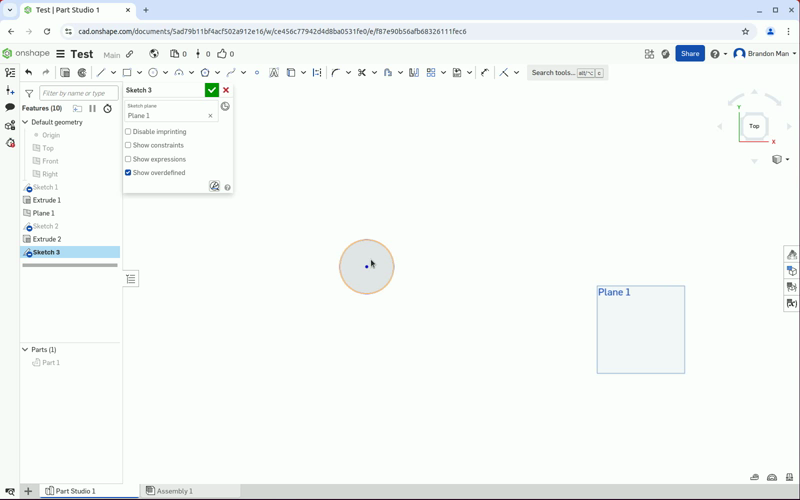
scroll(6)
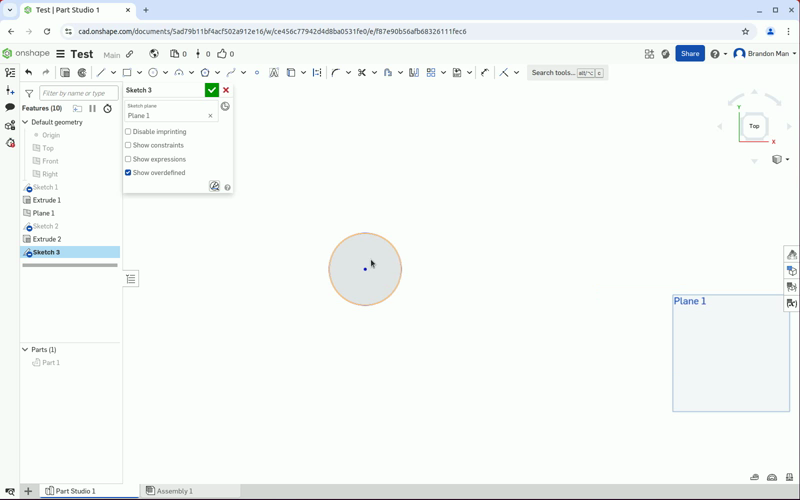
scroll(6)
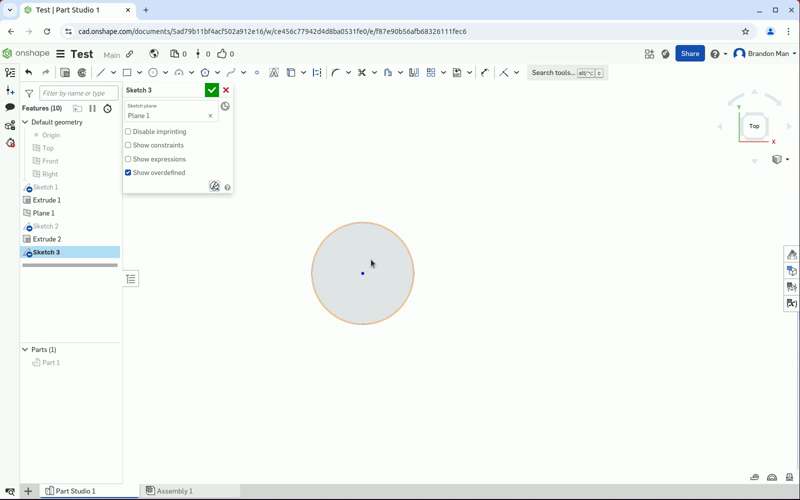
scroll(6)
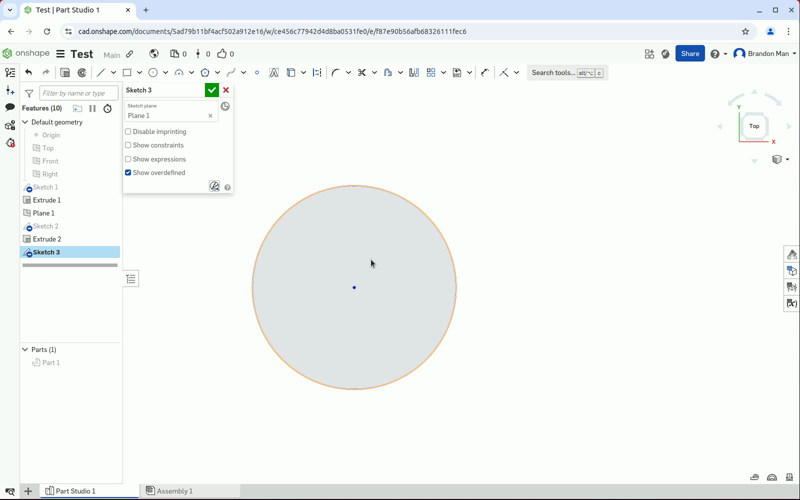
click(371, 259)
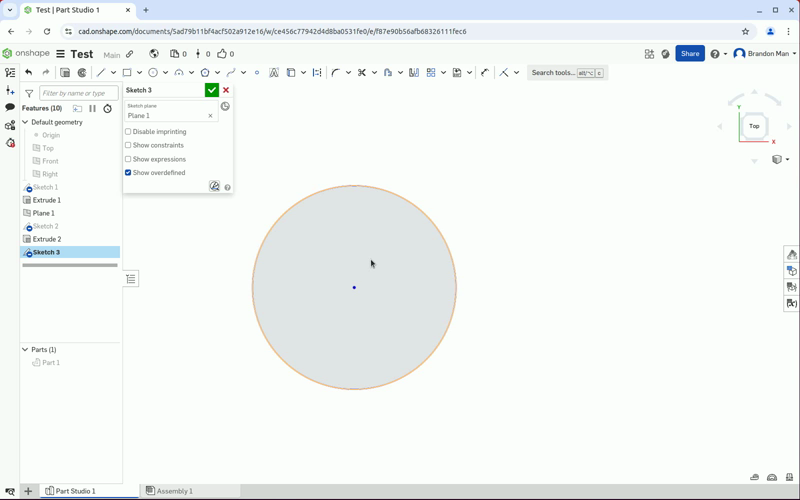
scroll(-6)
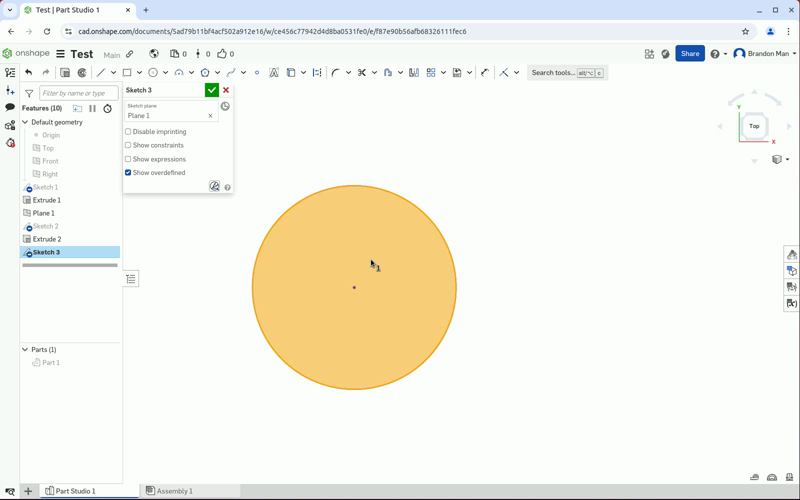
scroll(-6)
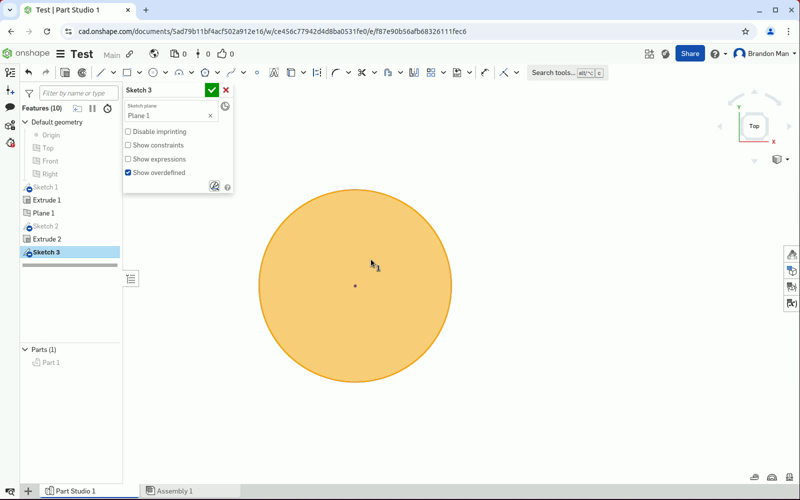
scroll(-6)
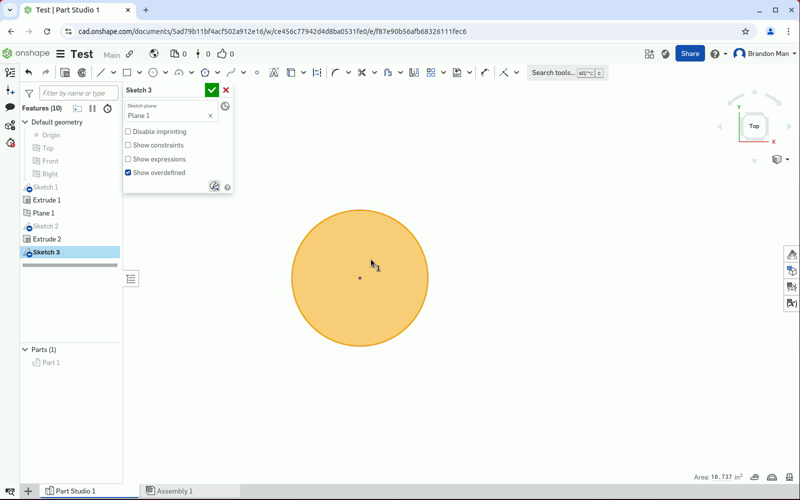
scroll(-6)
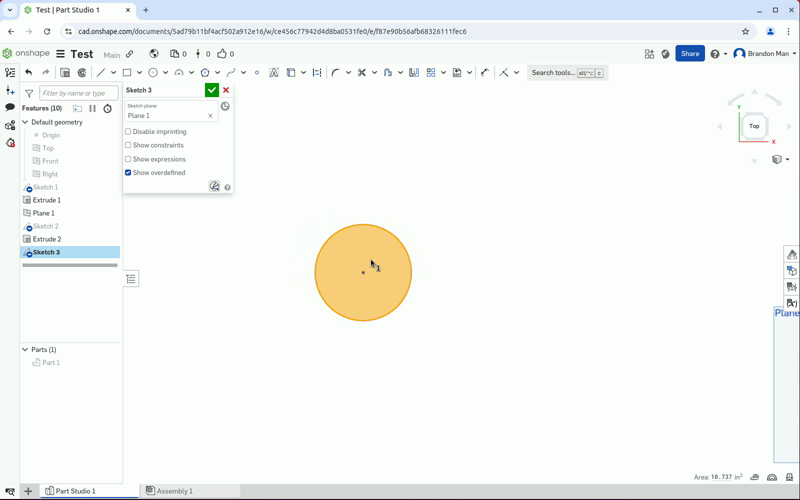
scroll(-6)
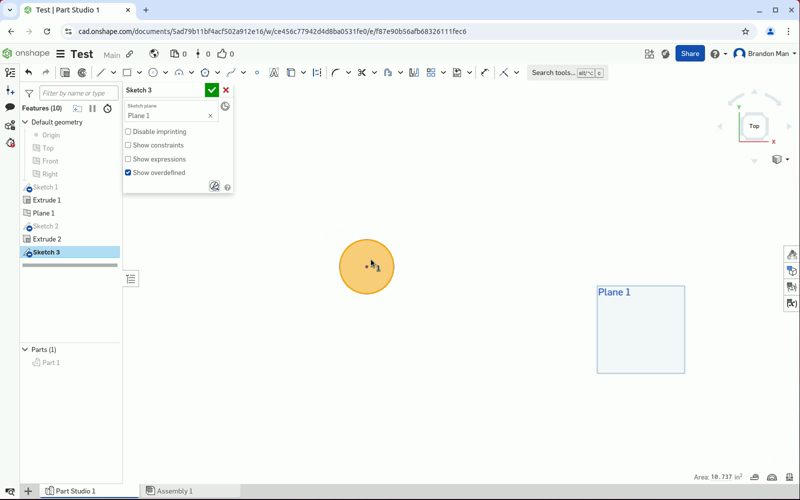
scroll(-6)
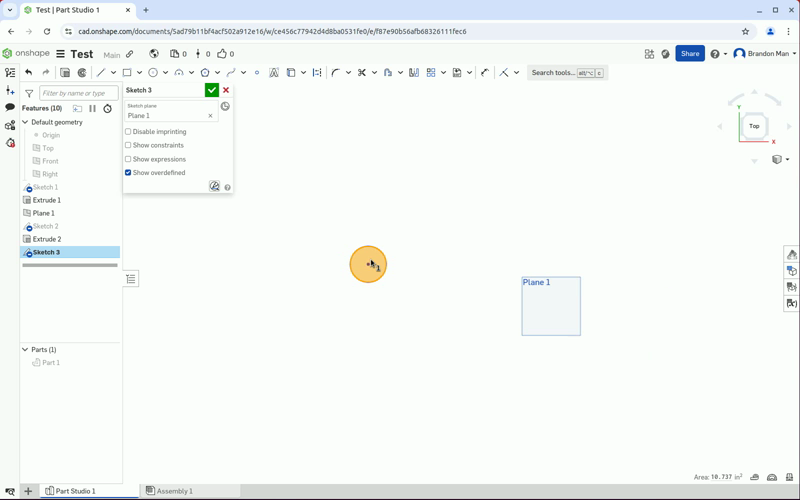
scroll(-6)
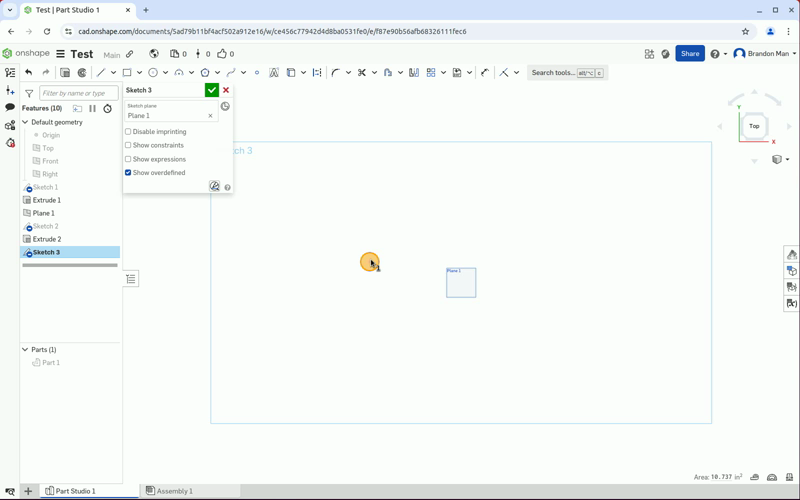
mouse_move(73, 352)
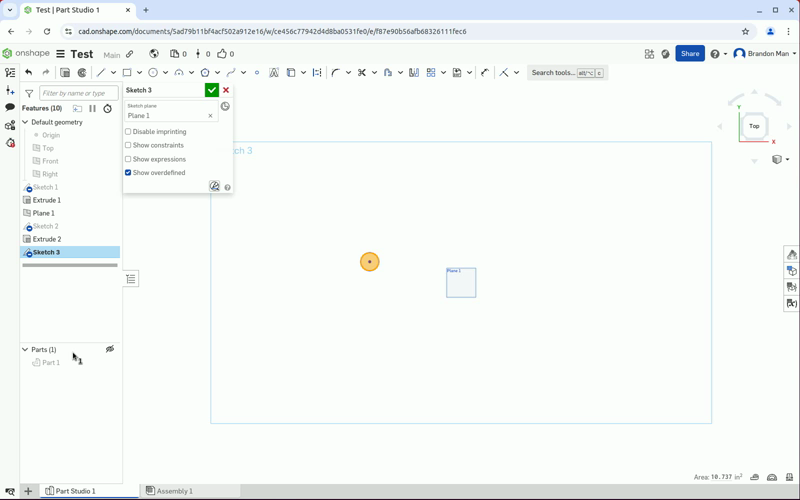
key(shift+y)
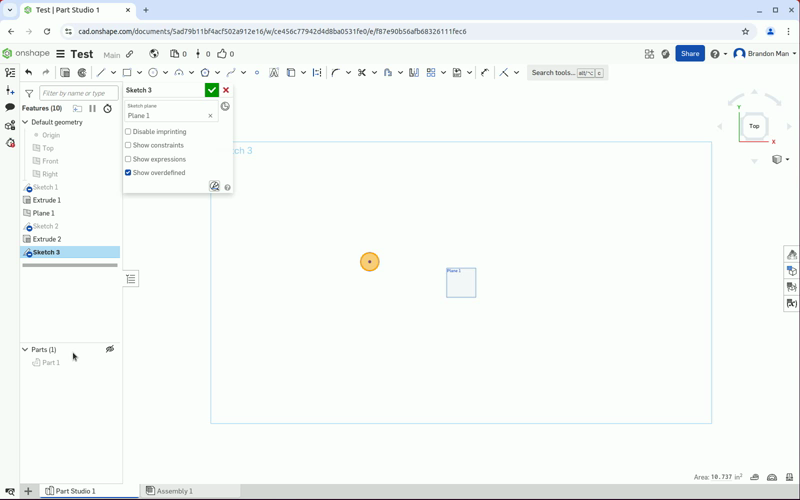
key(shift+e)
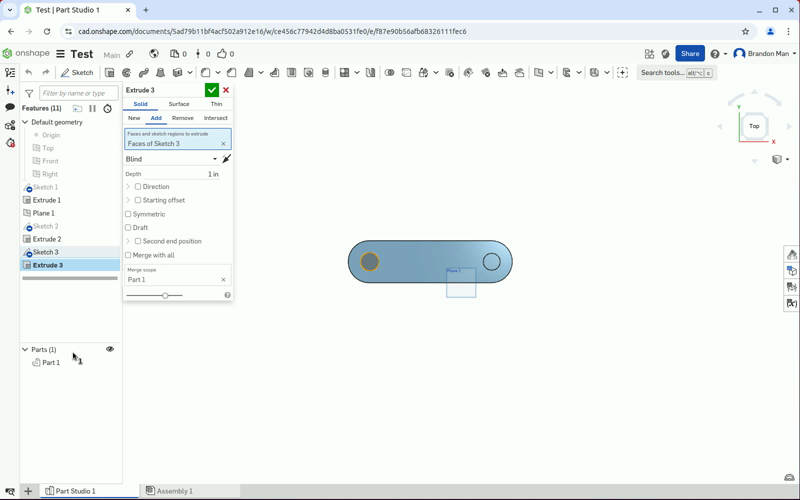
mouse_move(143, 106)
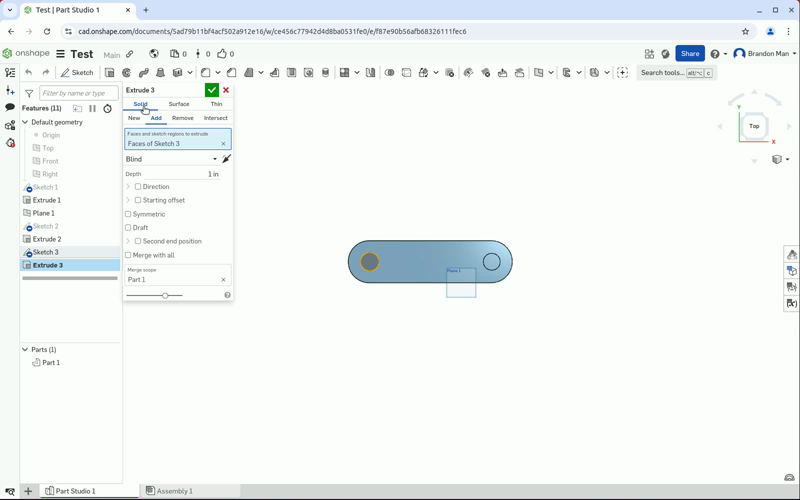
click(143, 106)
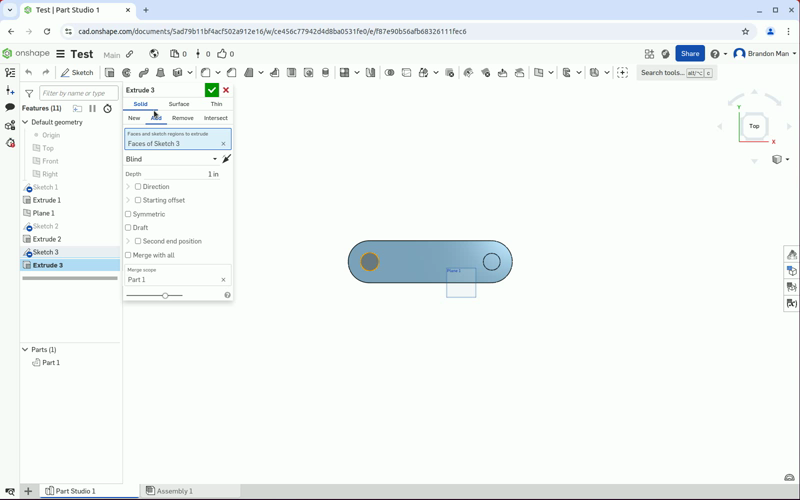
mouse_move(186, 120)
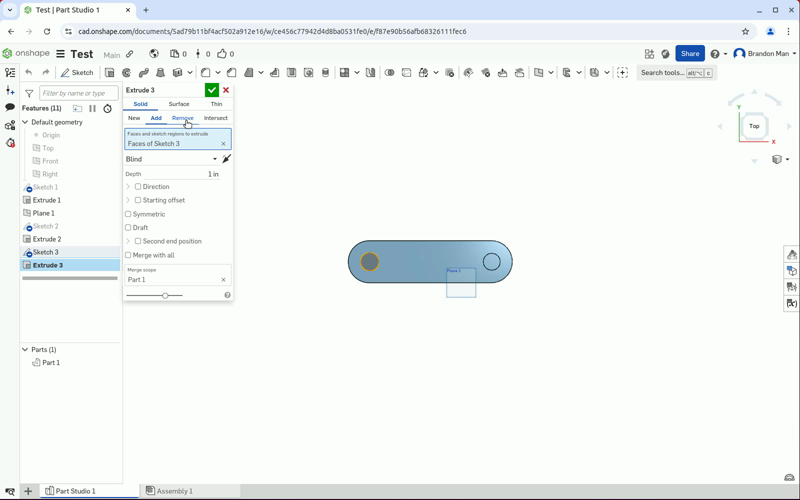
click(186, 120)
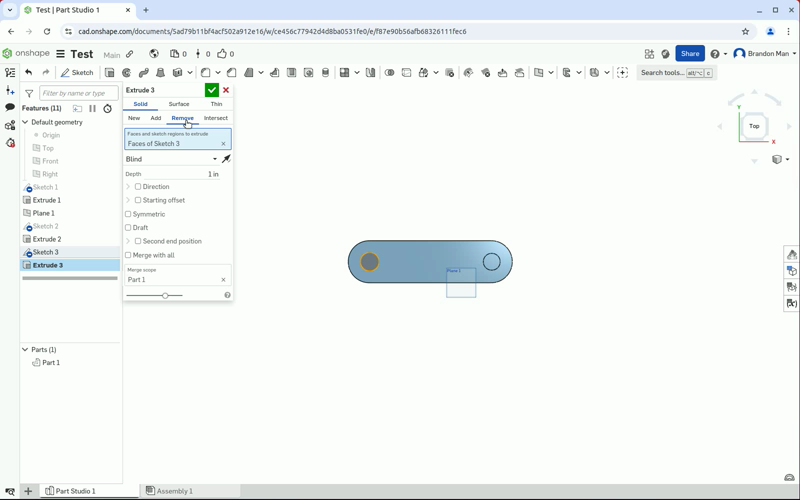
key(tab, 4)
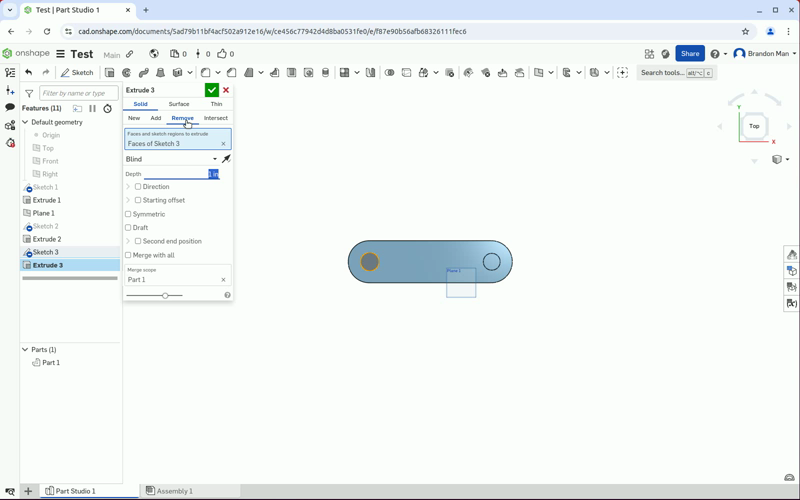
text(1.444)
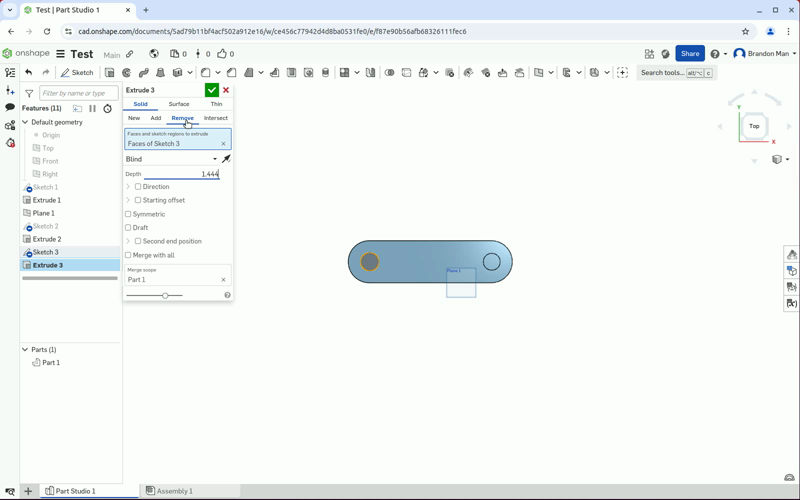
key(tab, 6)
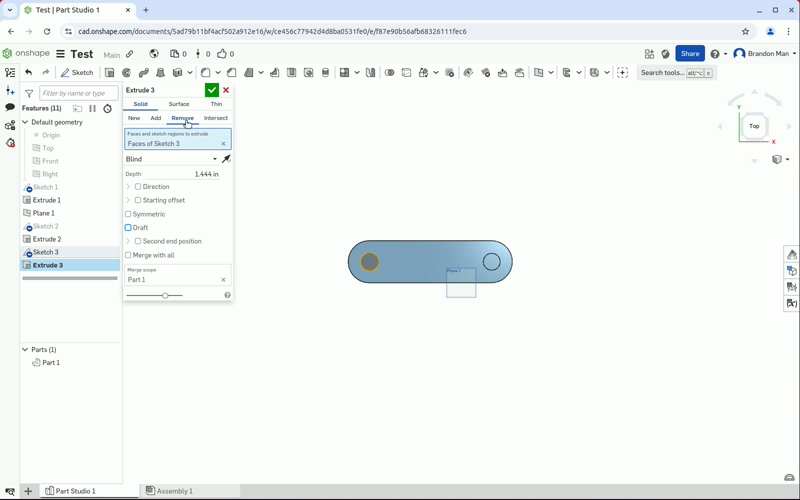
key(space)
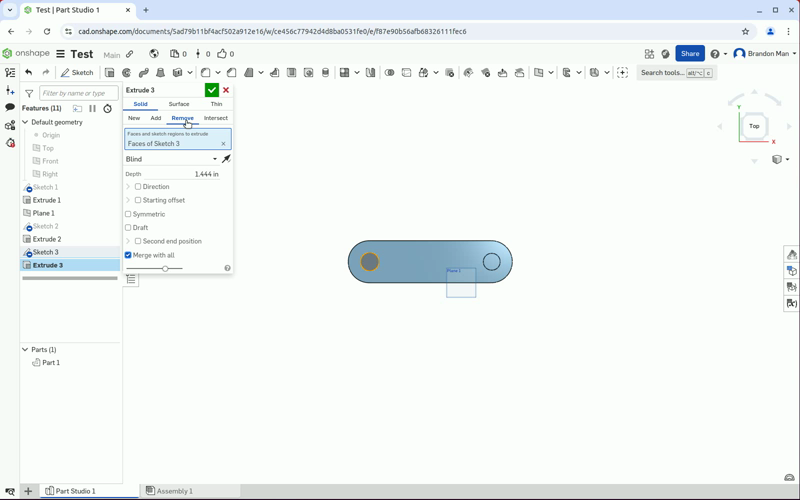
key(enter)
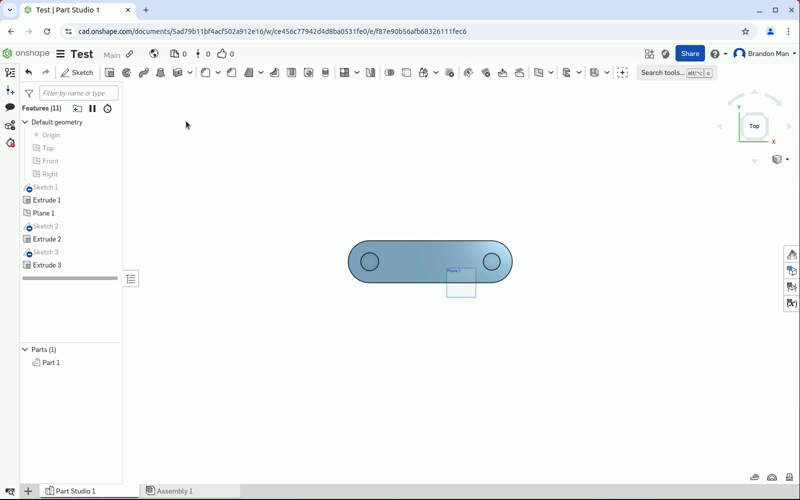
key(shift+h)
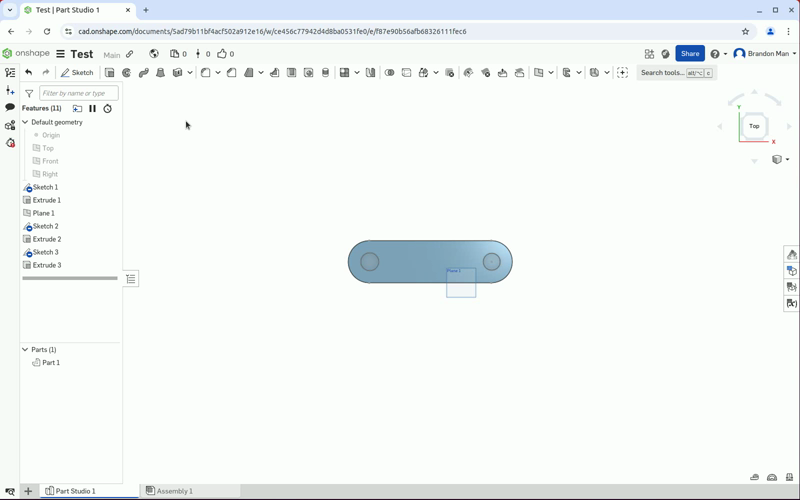
key(shift+h)
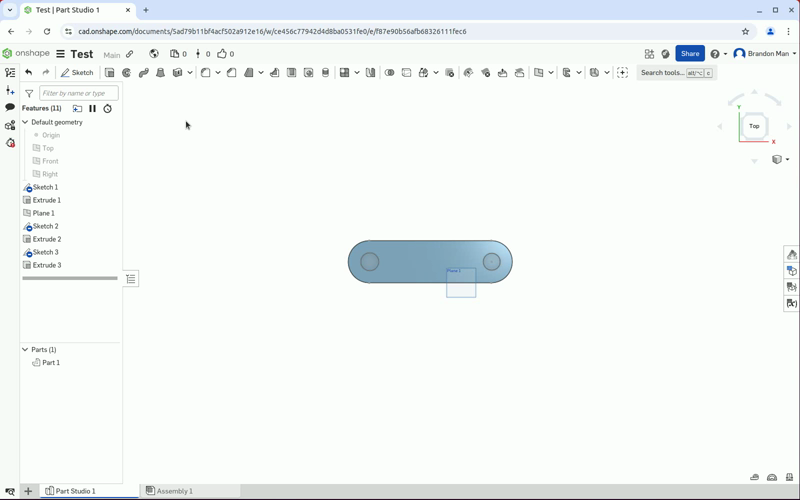
key(shift+7)
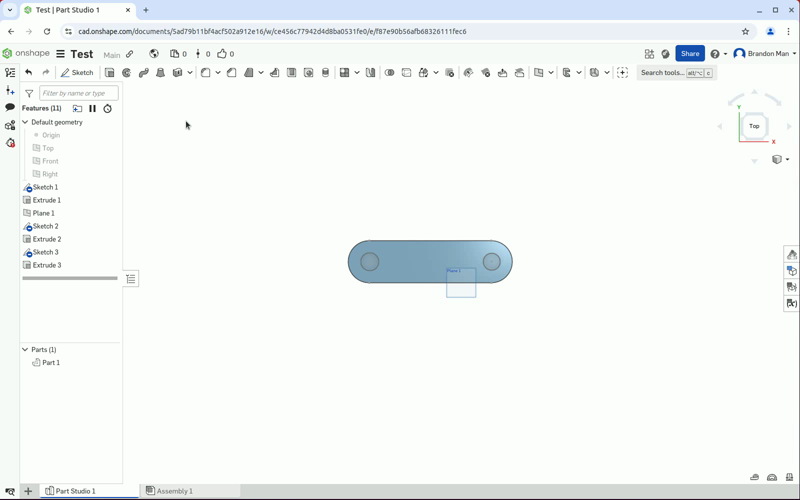
key(up, 3)
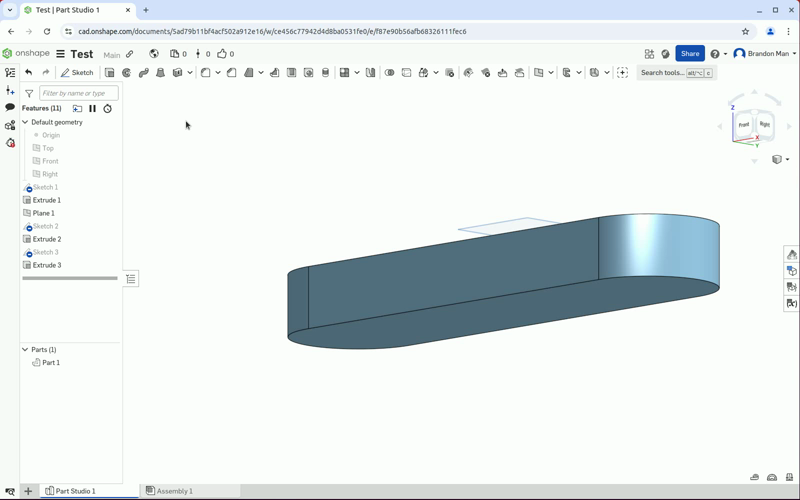
key(left, 3)
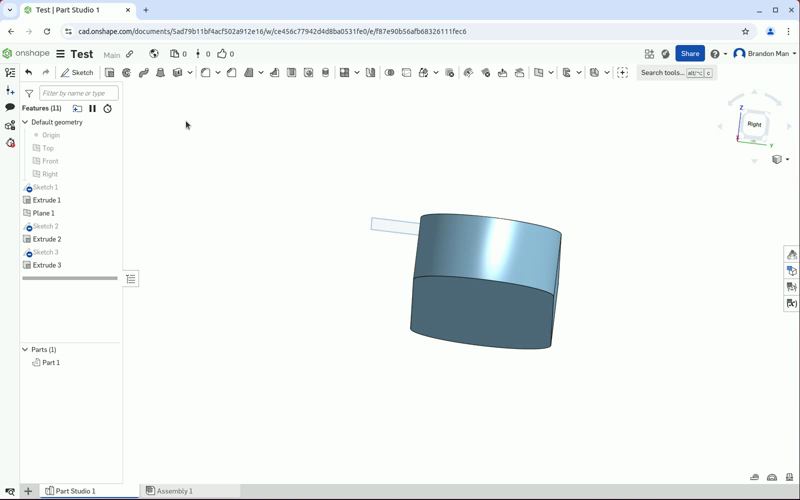
key(right, 3)
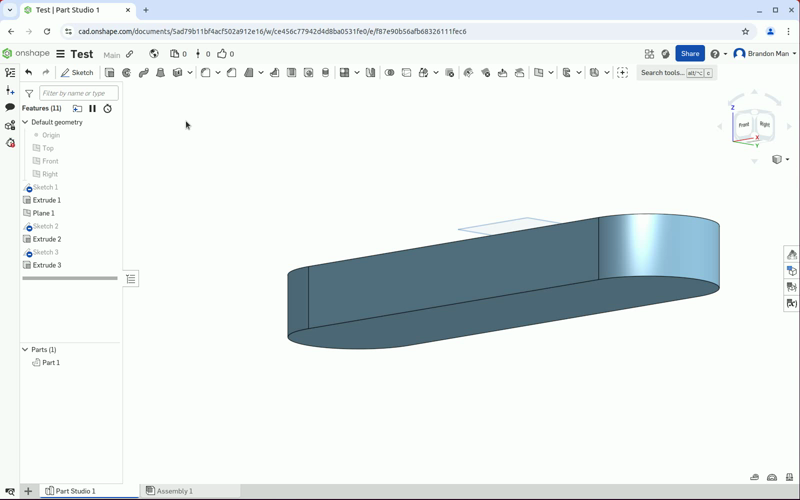
key(down, 3)
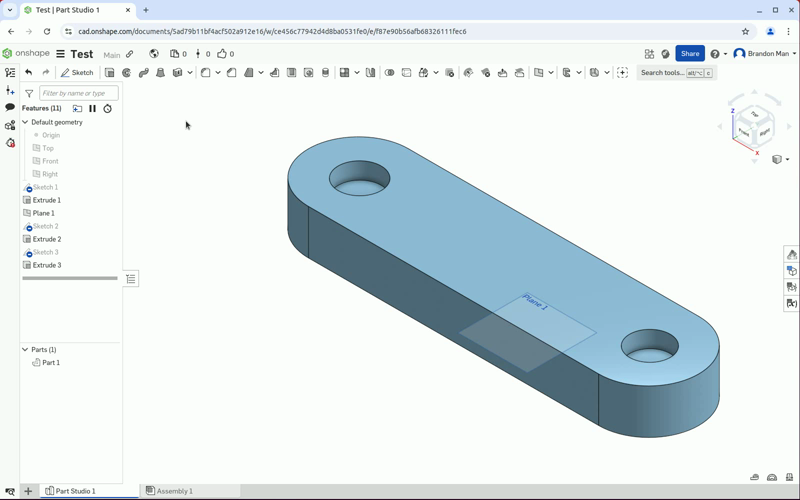
mouse_move(73, 189)
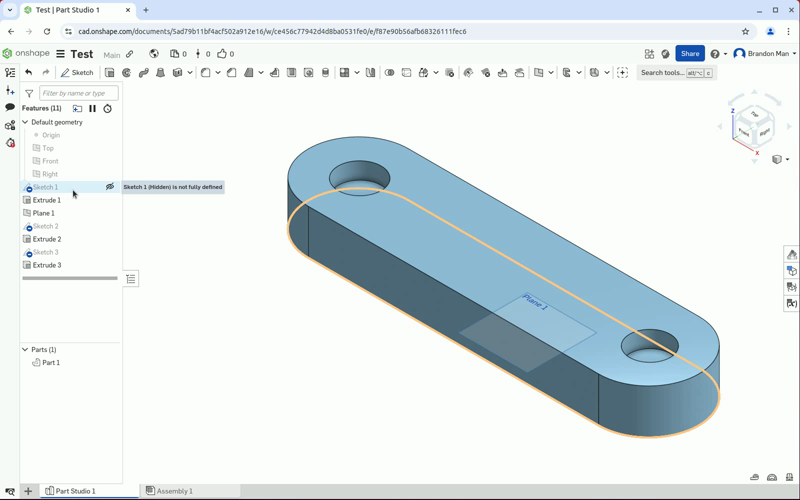
click(73, 189)